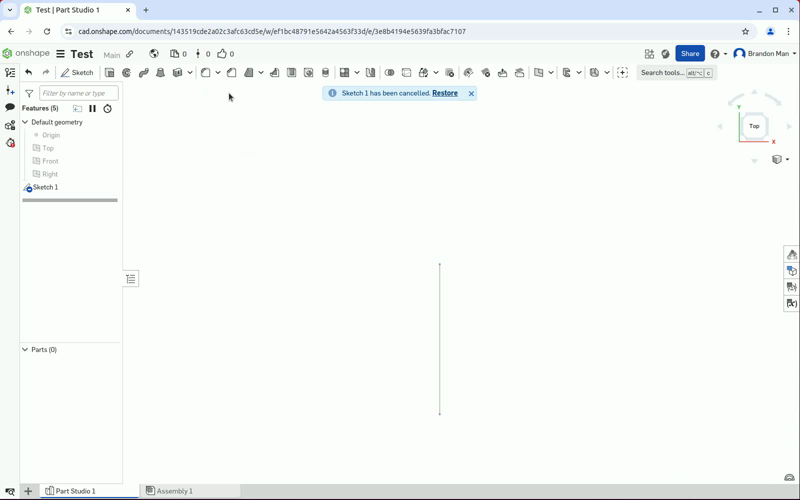
key(shift+h)
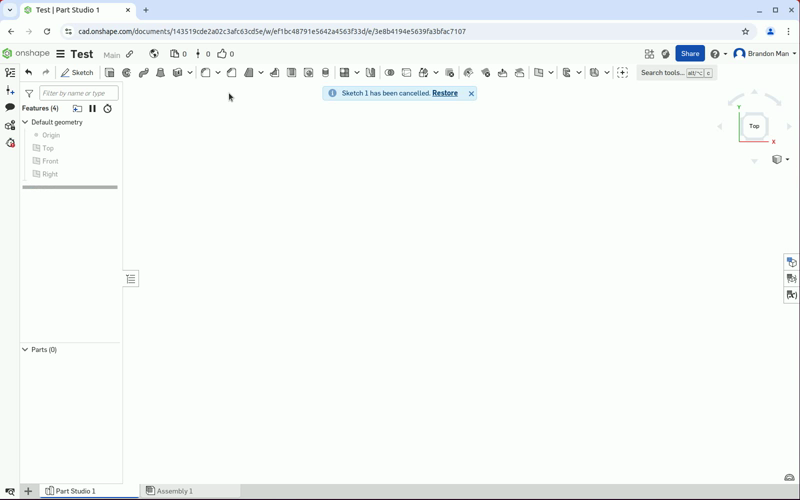
mouse_move(73, 352)
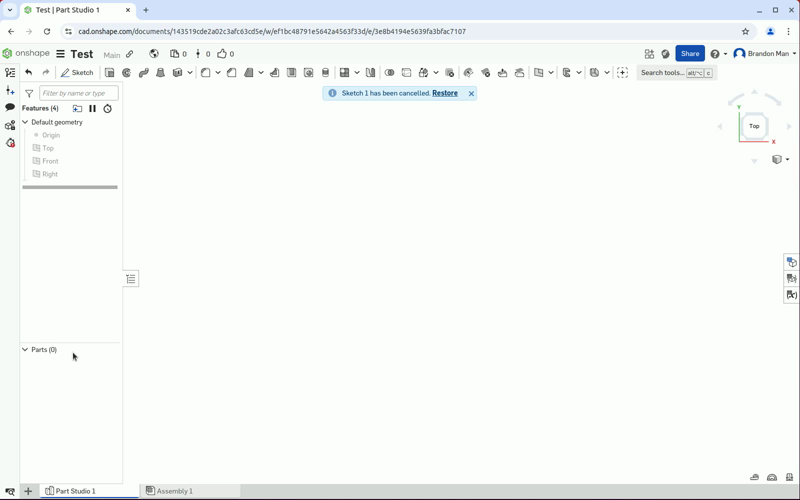
key(y)
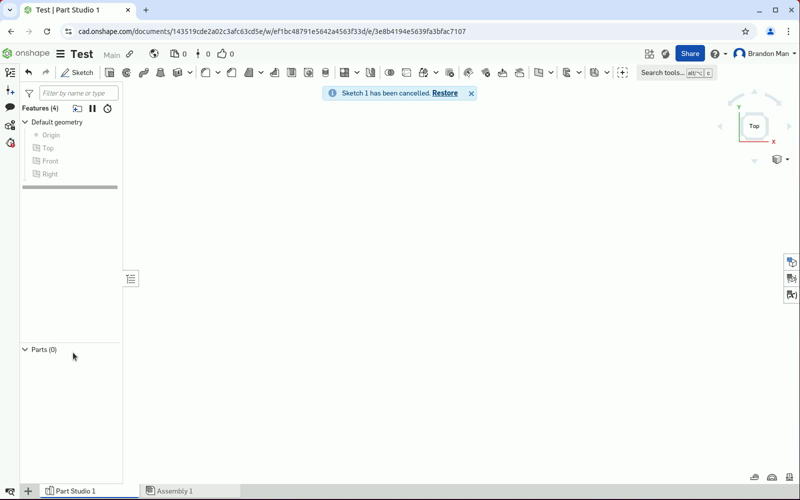
key(shift+p)
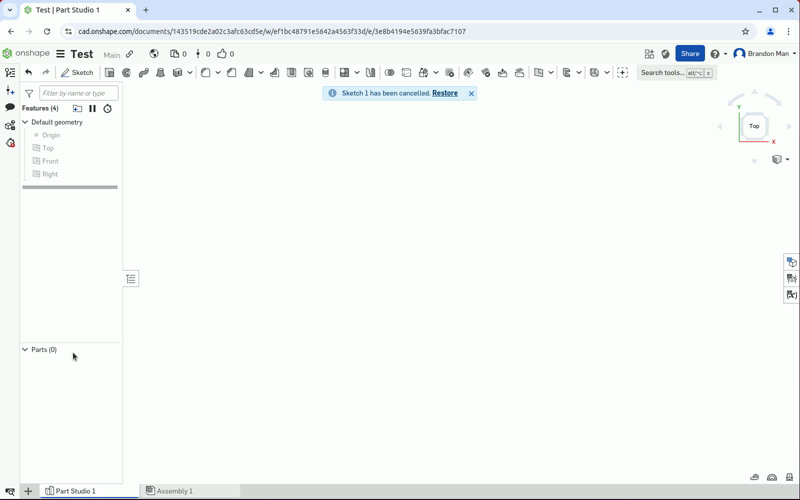
key(space)
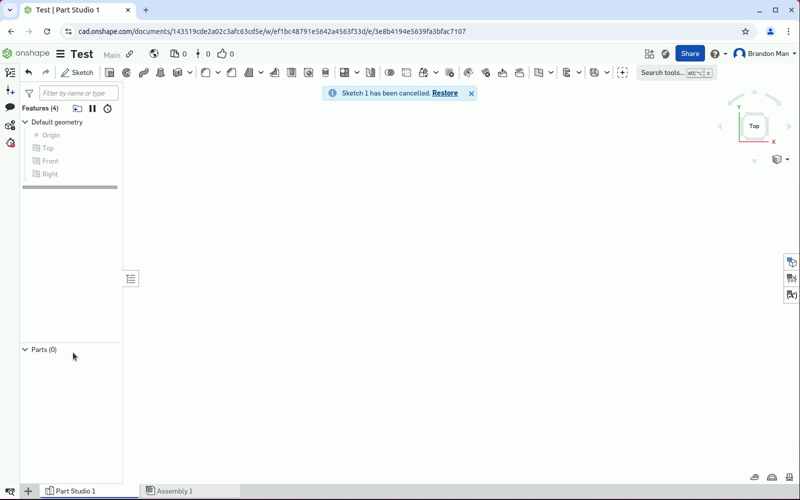
key_down(shift)
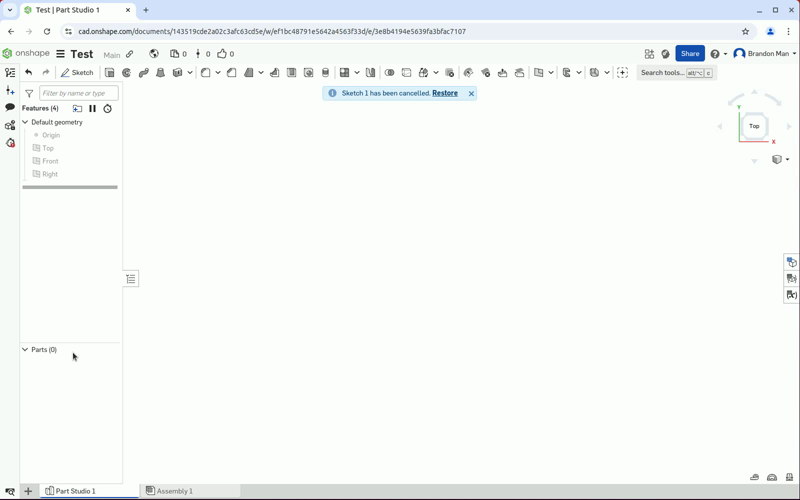
key(up)
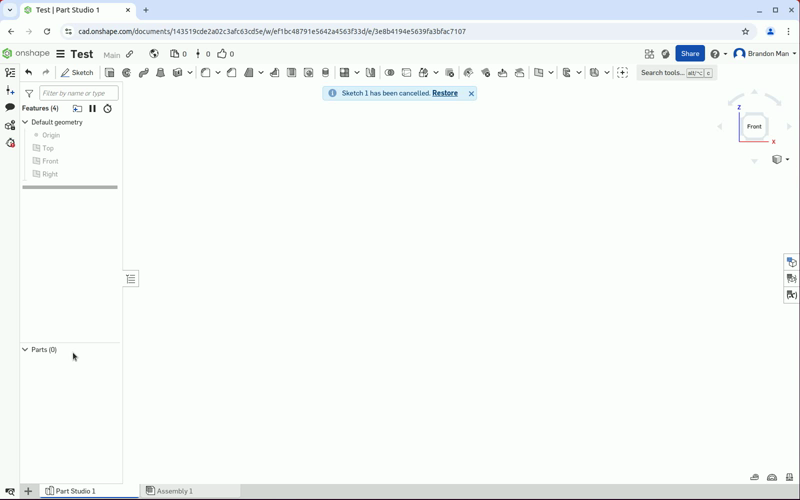
key_up(shift)
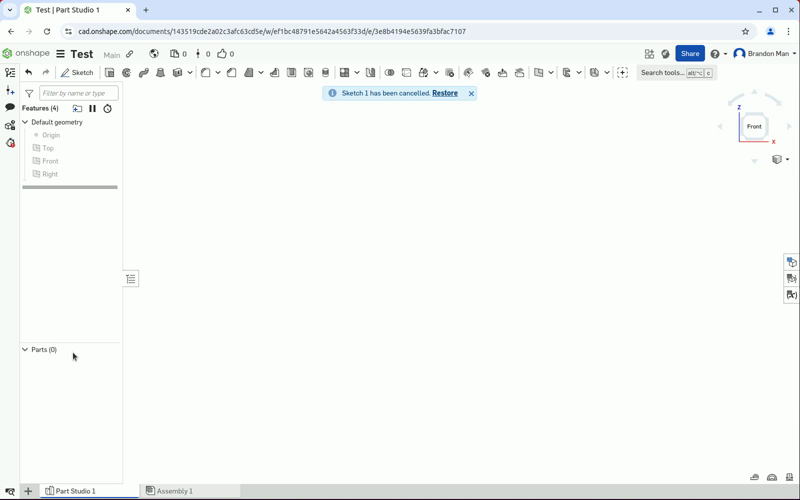
mouse_move(73, 352)
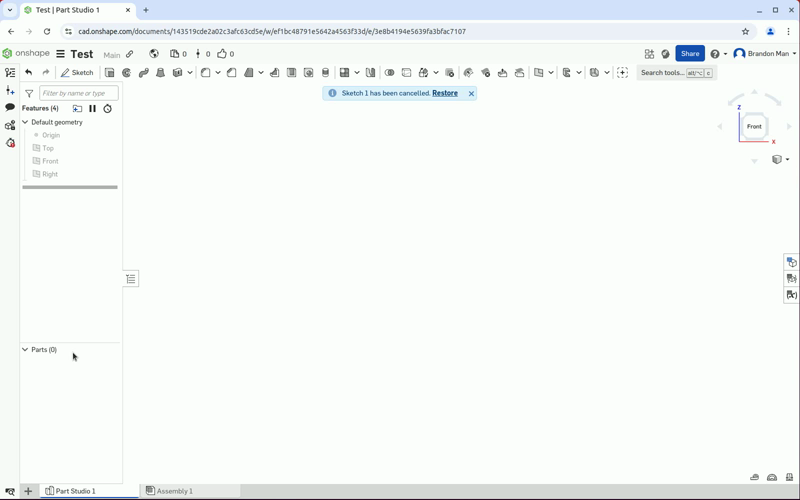
key(shift+y)
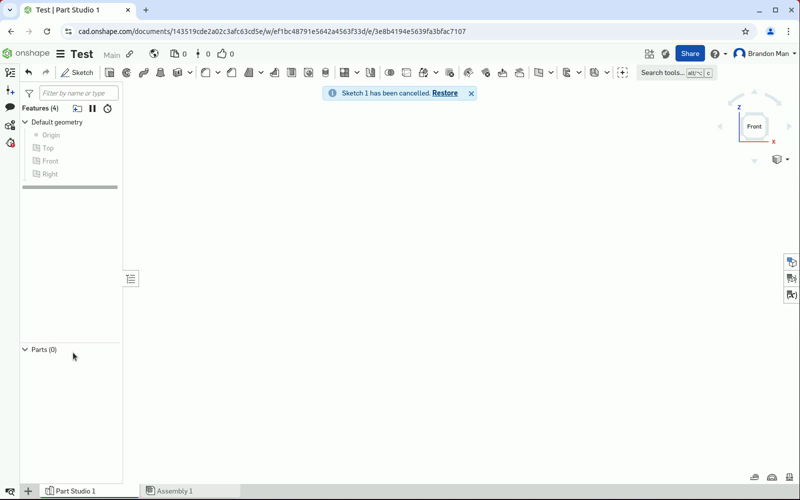
key(shift+s)
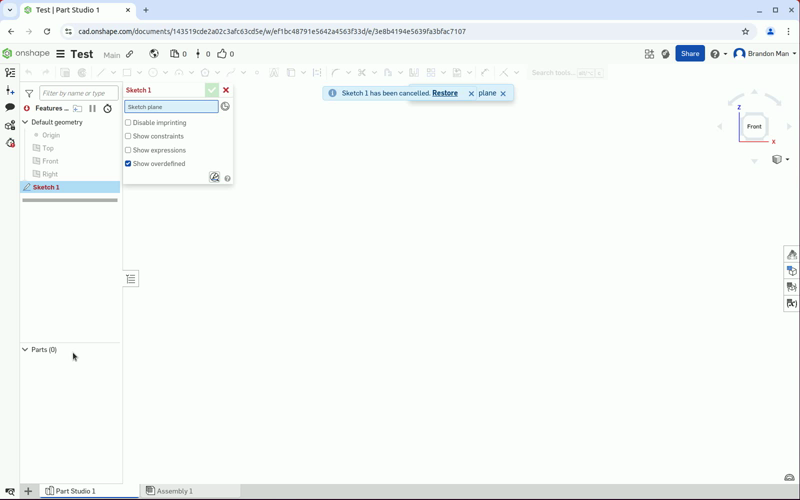
mouse_move(73, 163)
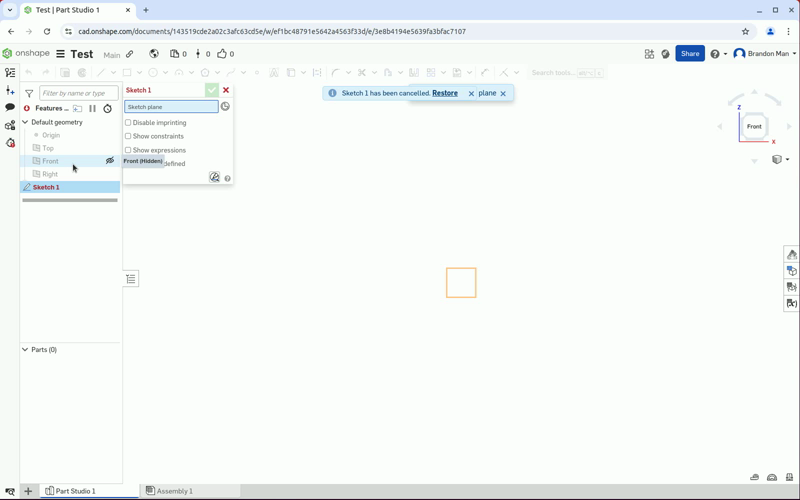
click(73, 163)
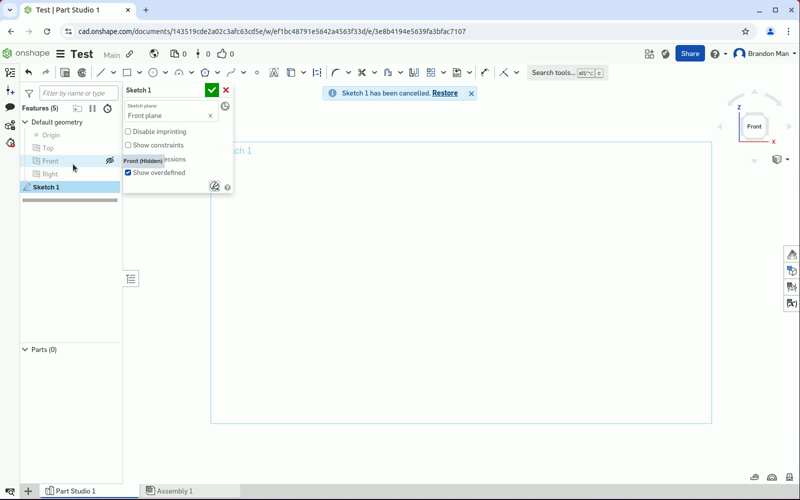
mouse_move(73, 352)
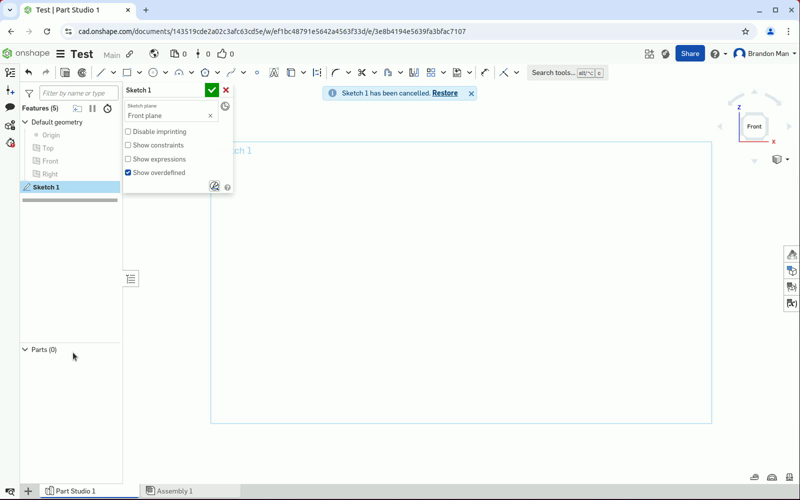
key(y)
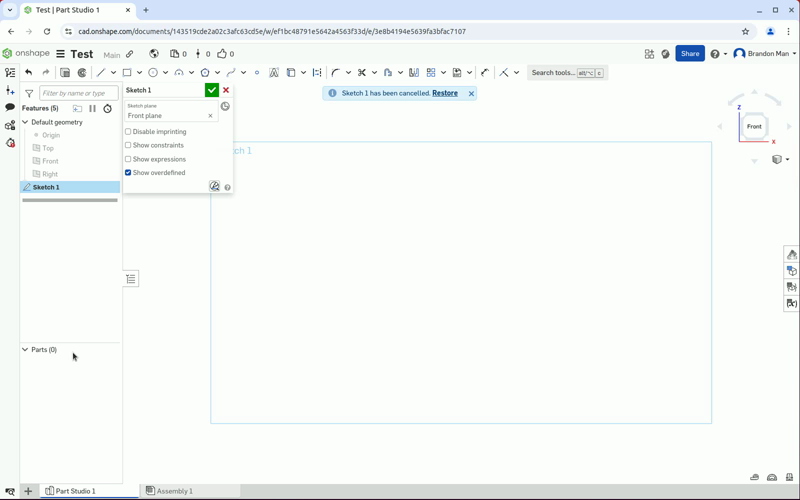
key(l)
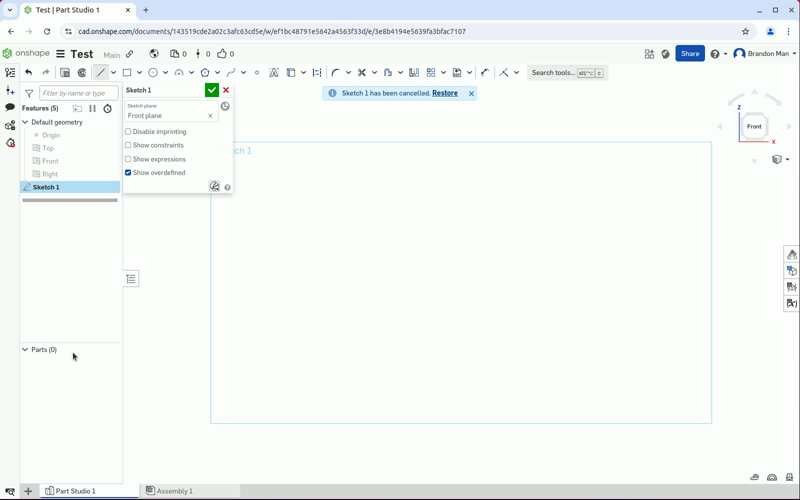
key_down(shift)
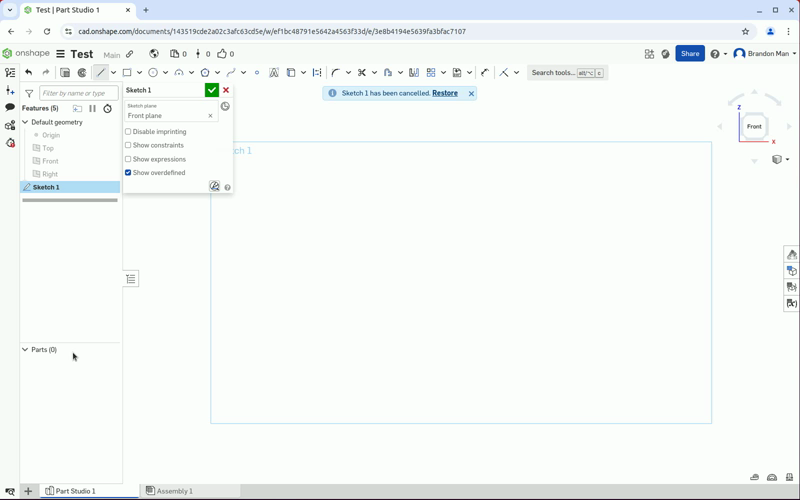
mouse_move(361, 334)
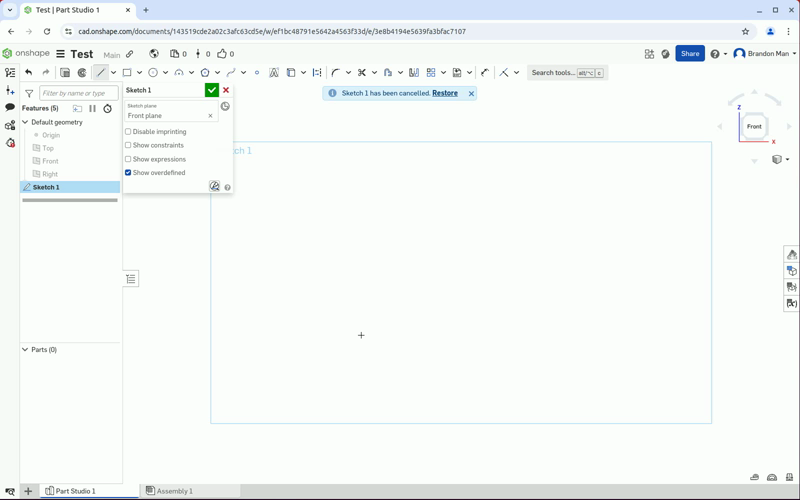
click(361, 334)
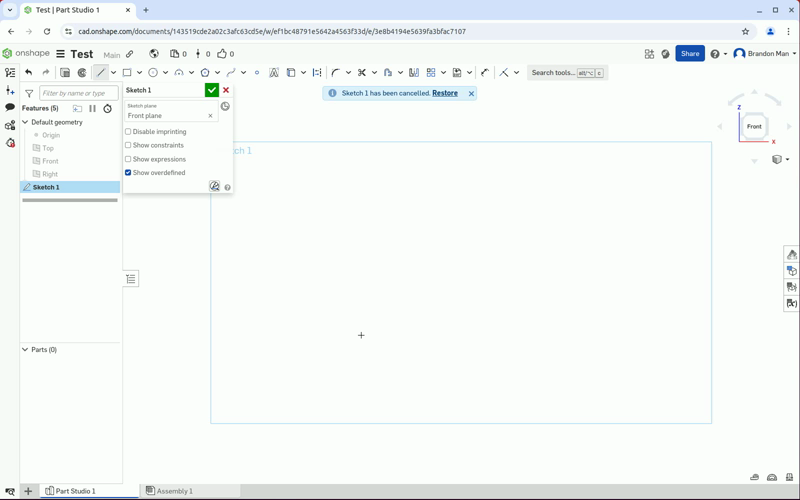
key_up(shift)
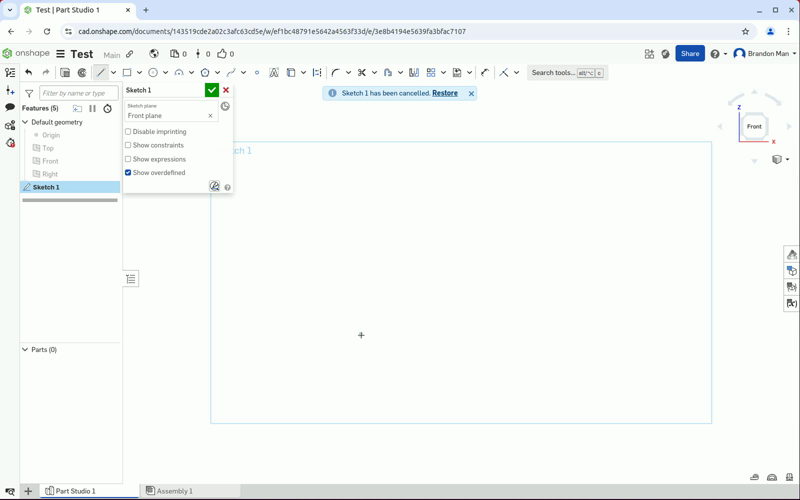
key_down(shift)
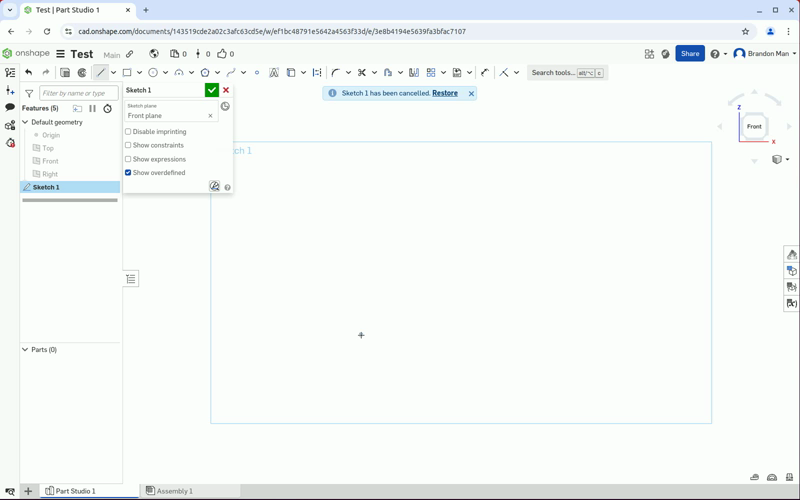
mouse_move(455, 395)
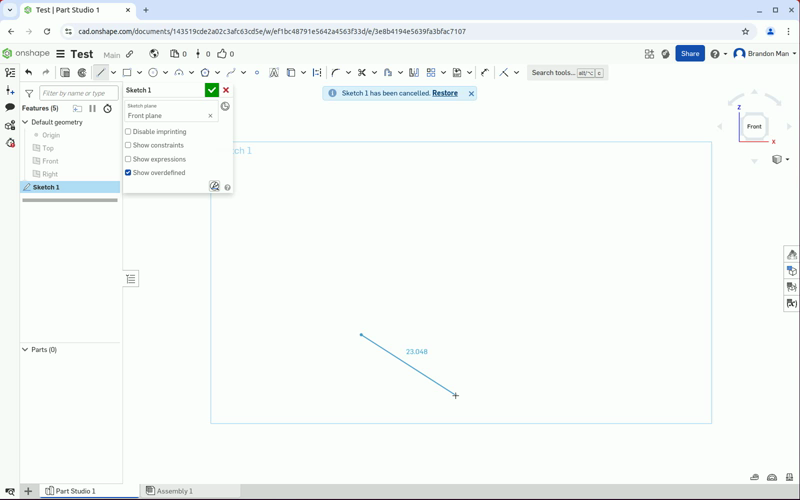
click(455, 395)
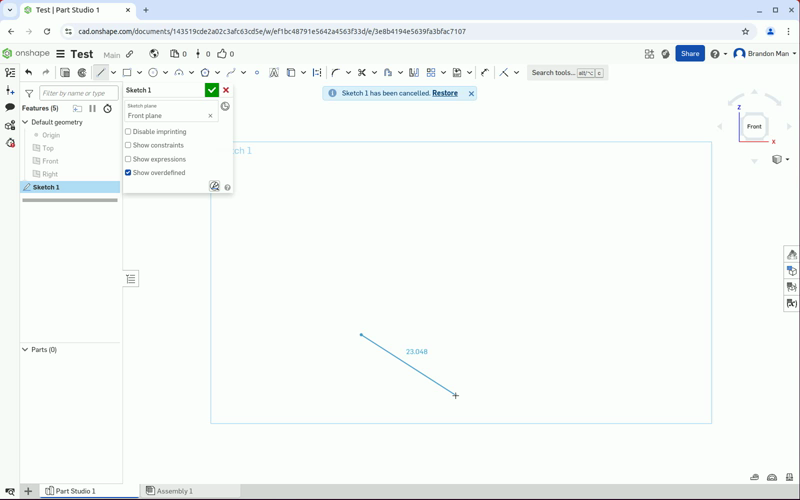
key_up(shift)
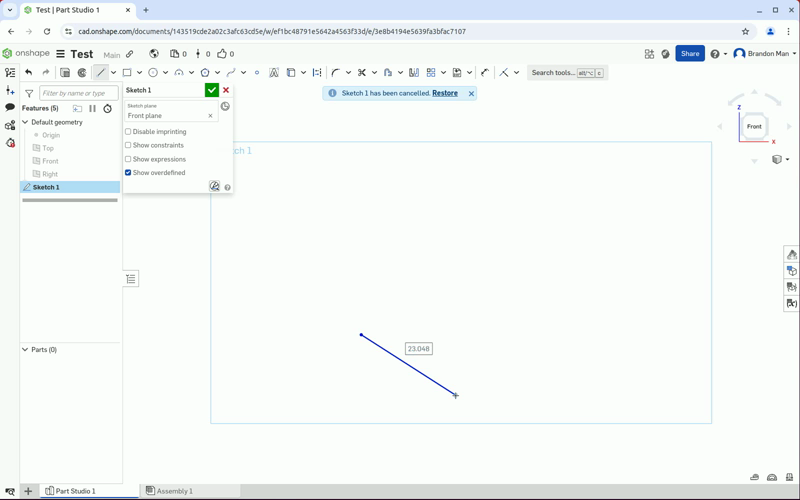
key_down(shift)
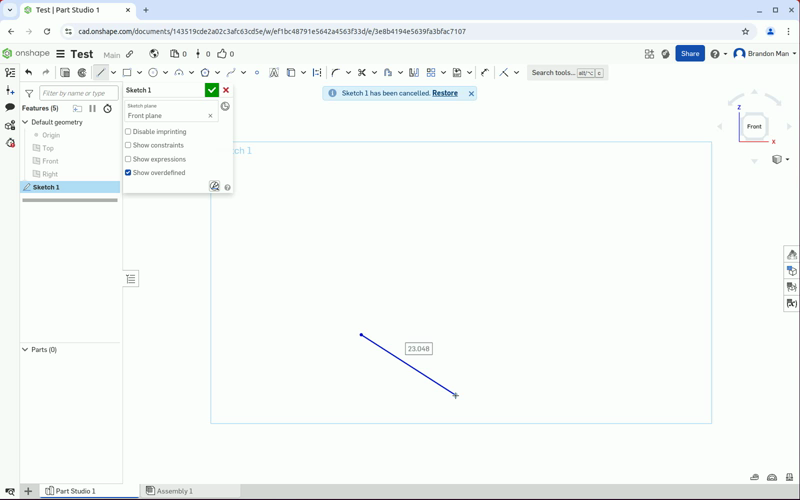
mouse_move(554, 345)
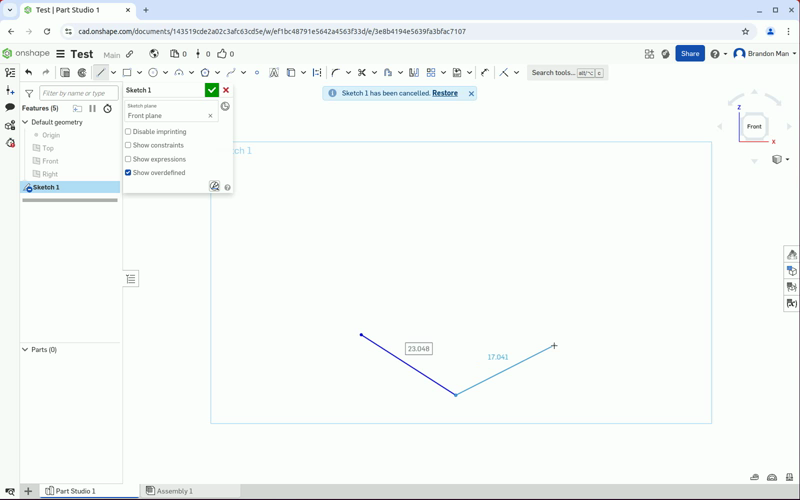
click(554, 345)
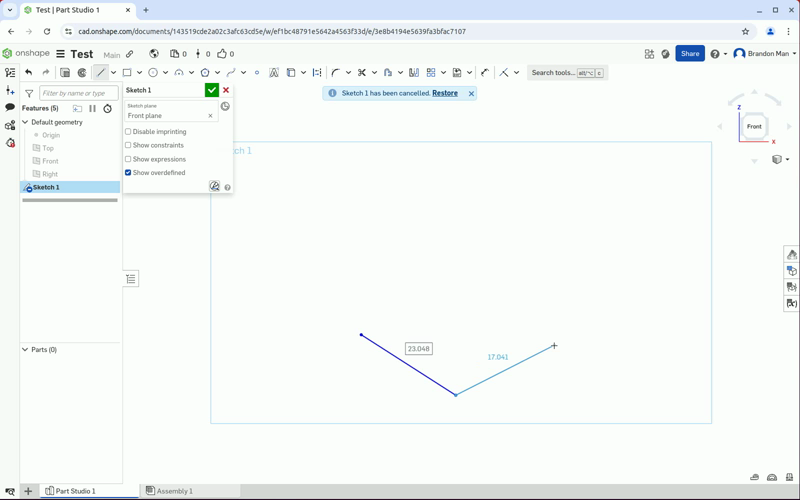
key_up(shift)
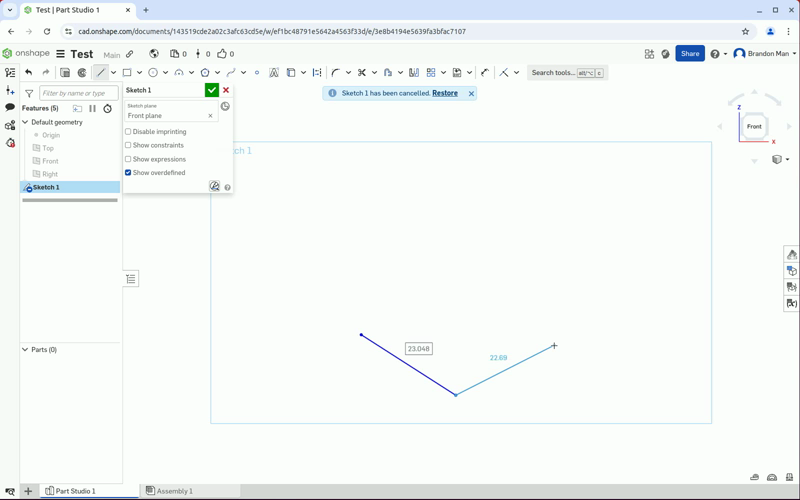
key_down(shift)
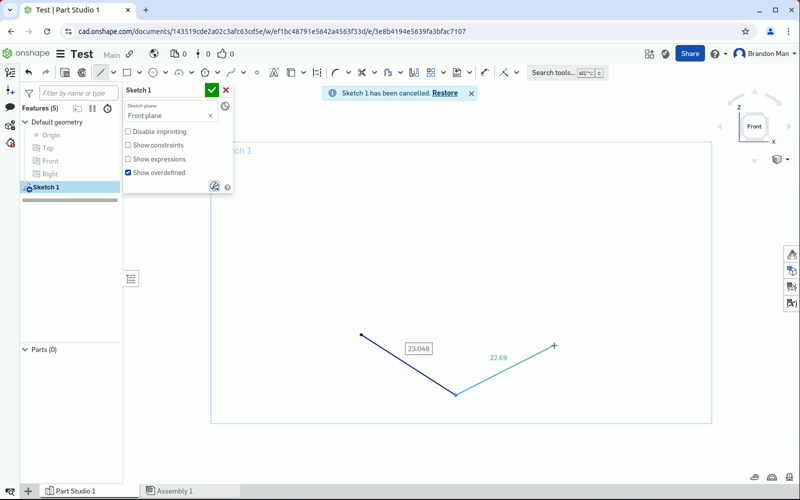
mouse_move(560, 231)
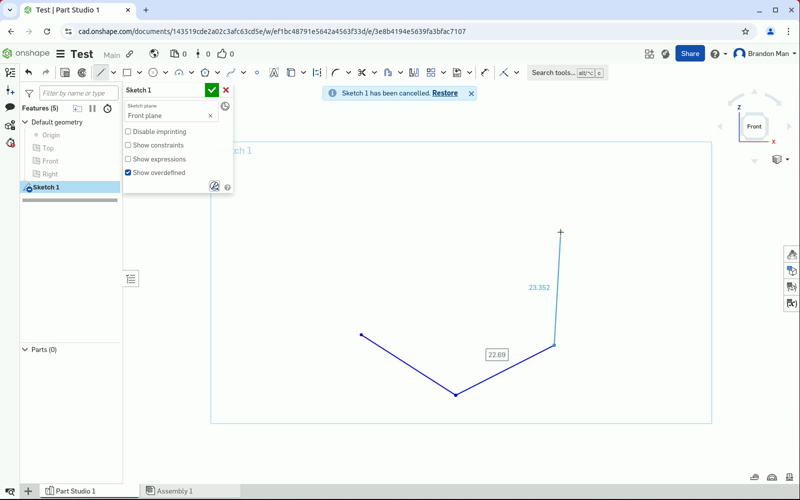
click(560, 231)
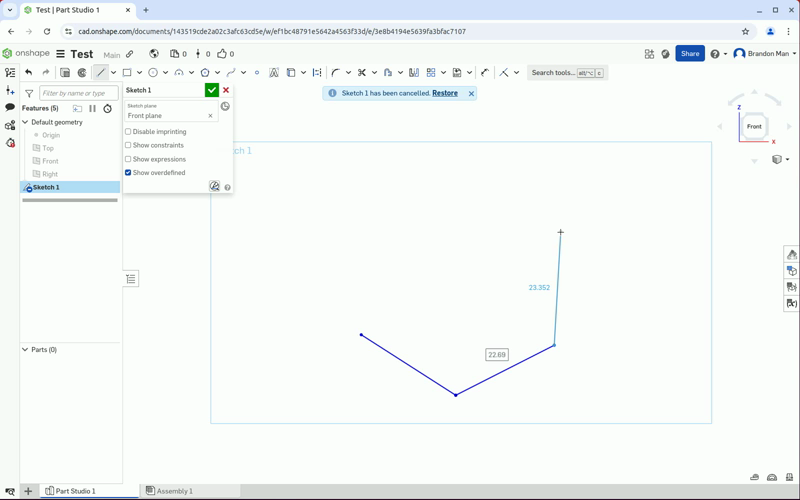
key_up(shift)
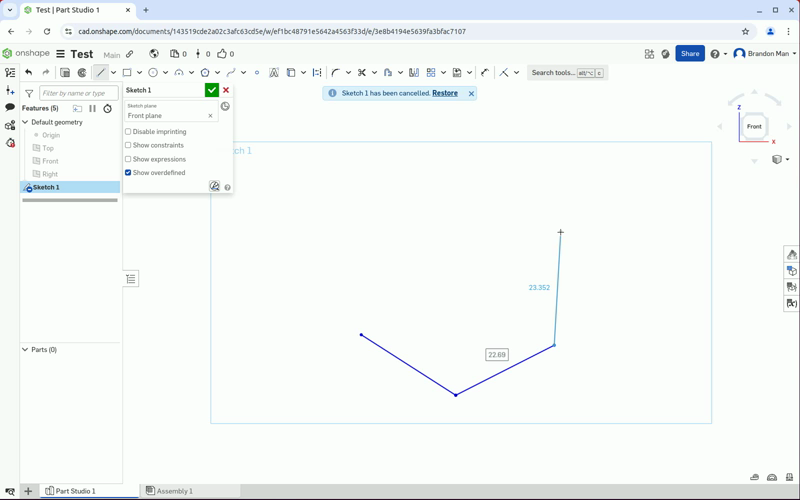
key_down(shift)
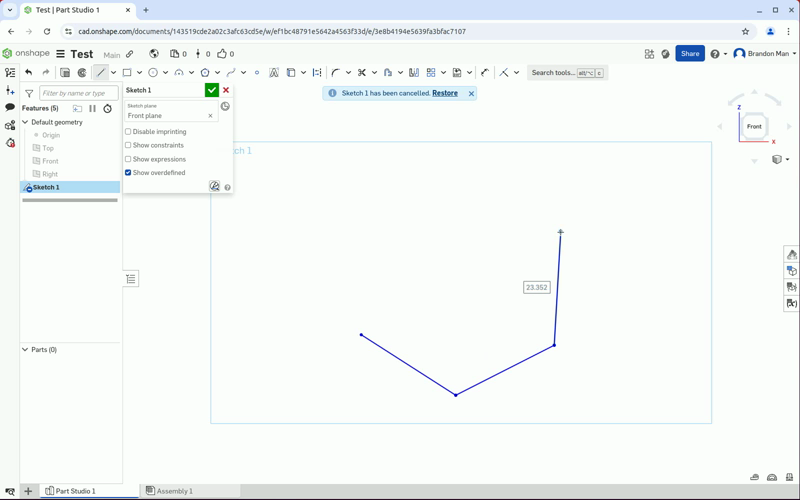
mouse_move(466, 170)
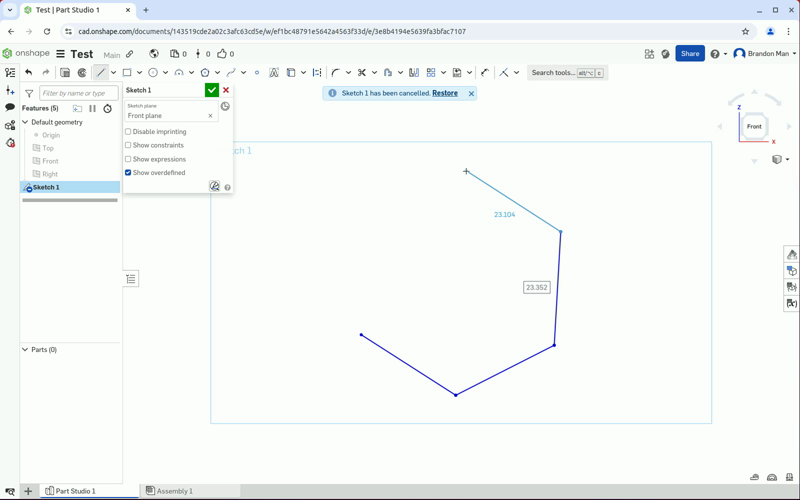
click(466, 170)
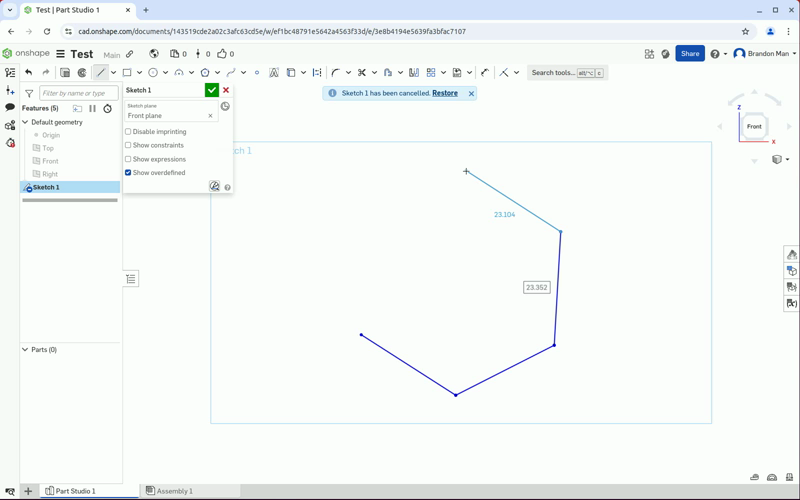
key_up(shift)
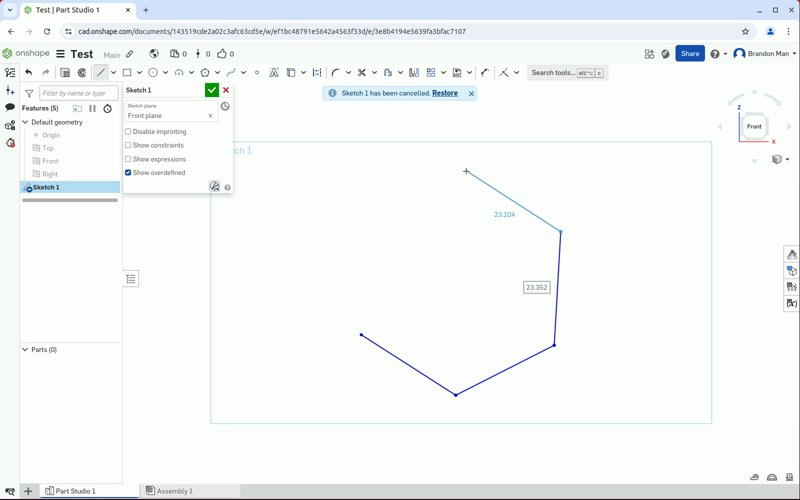
key_down(shift)
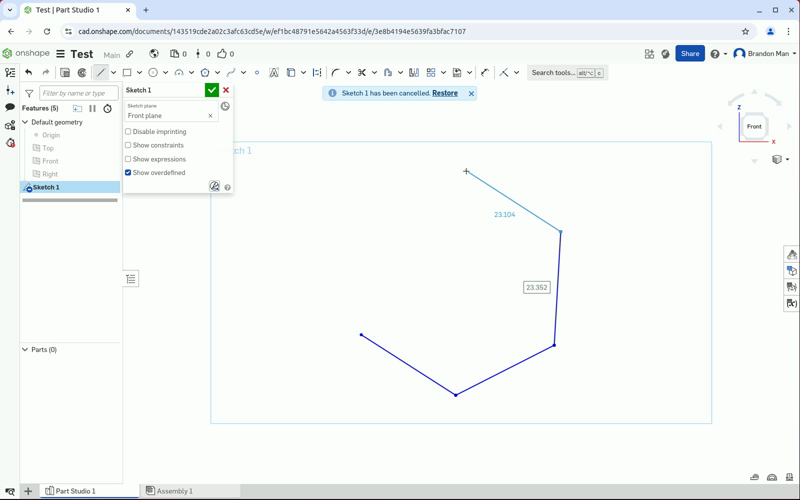
mouse_move(367, 223)
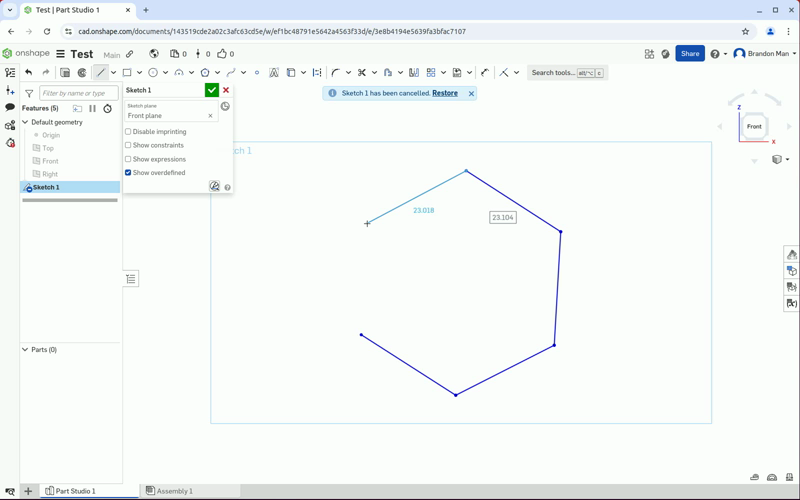
click(367, 223)
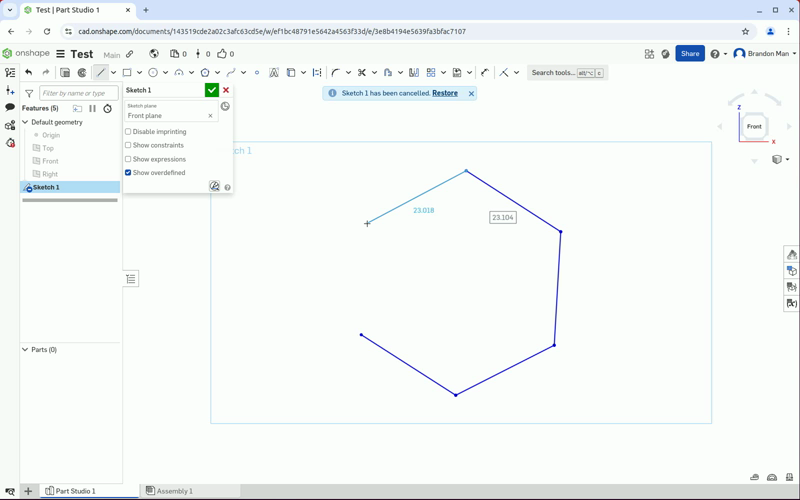
key_up(shift)
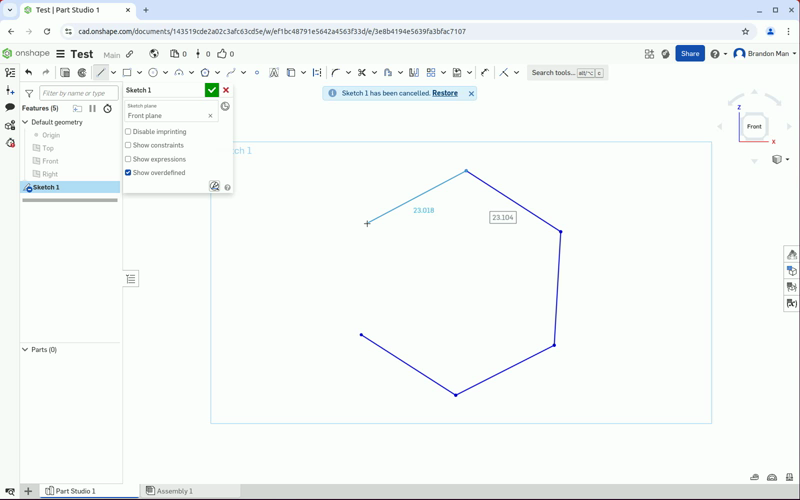
key_down(shift)
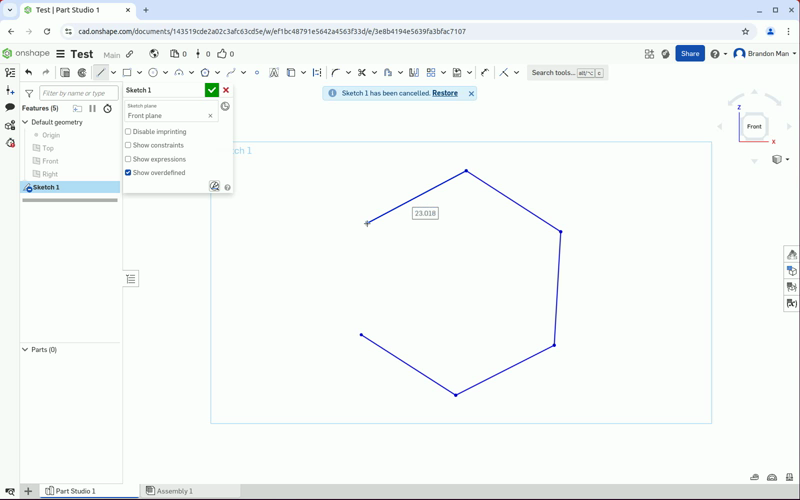
mouse_move(361, 334)
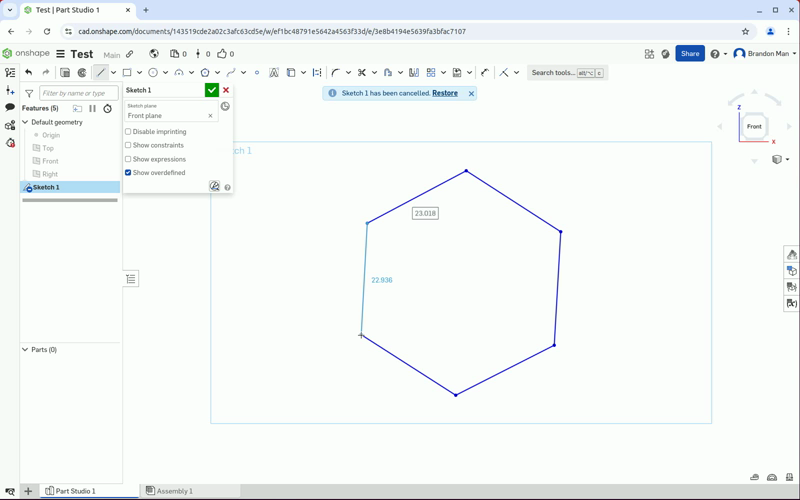
key_up(shift)
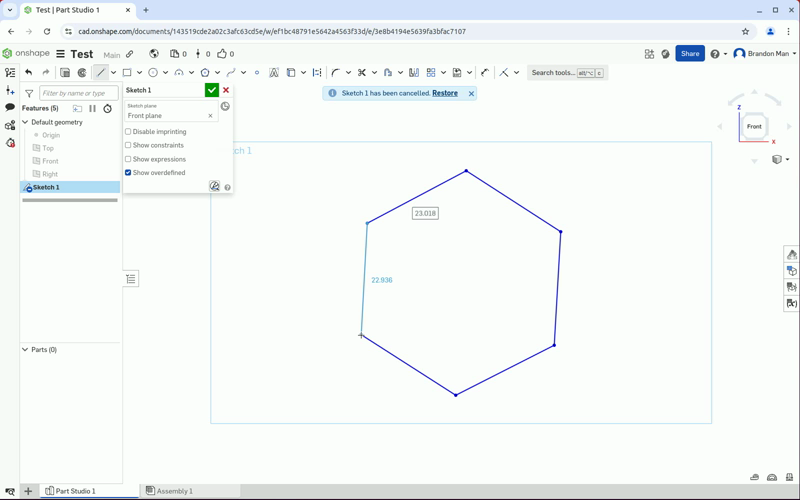
click(361, 334)
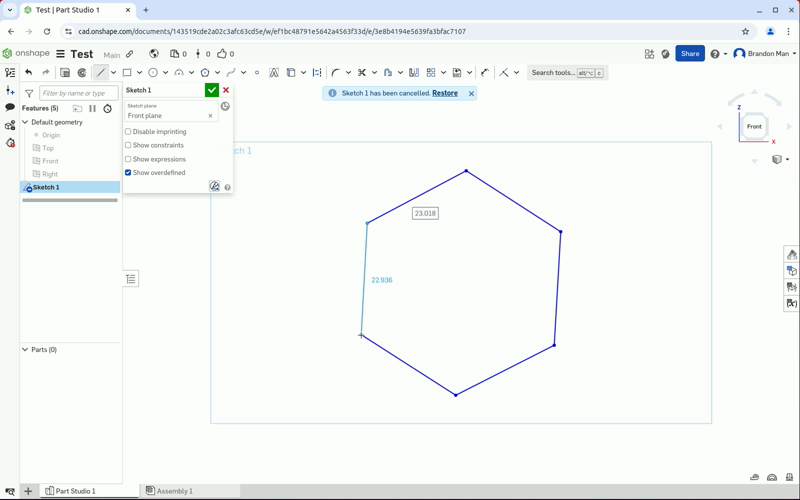
key(esc)
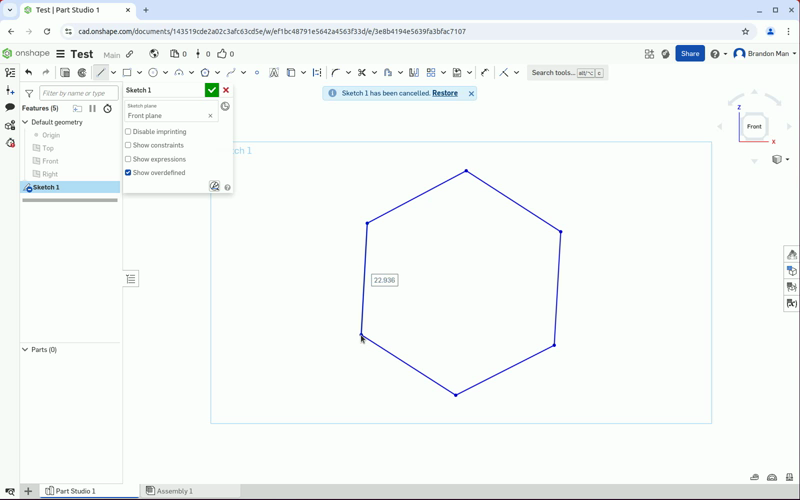
mouse_move(490, 266)
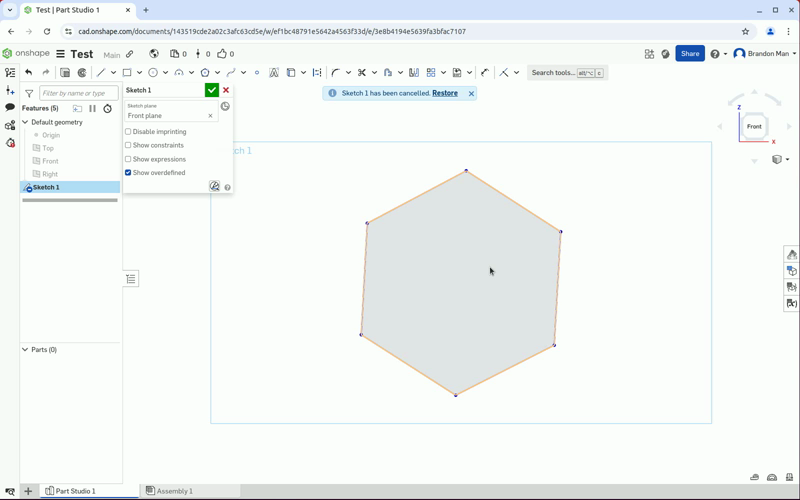
click(490, 266)
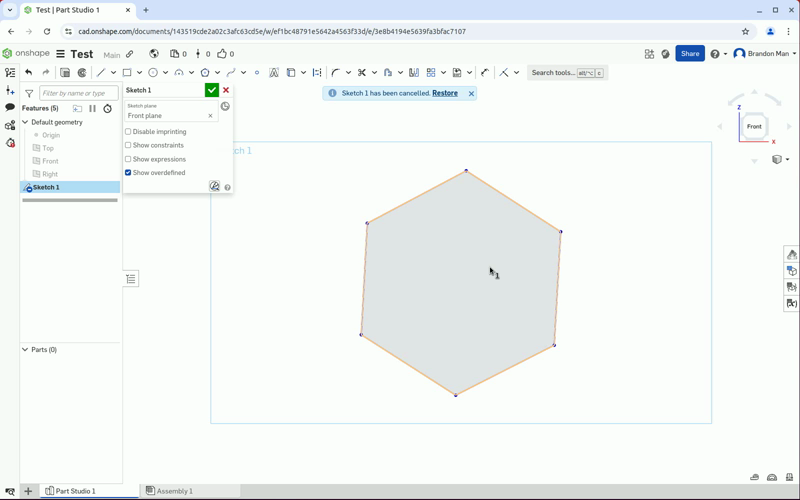
mouse_move(73, 352)
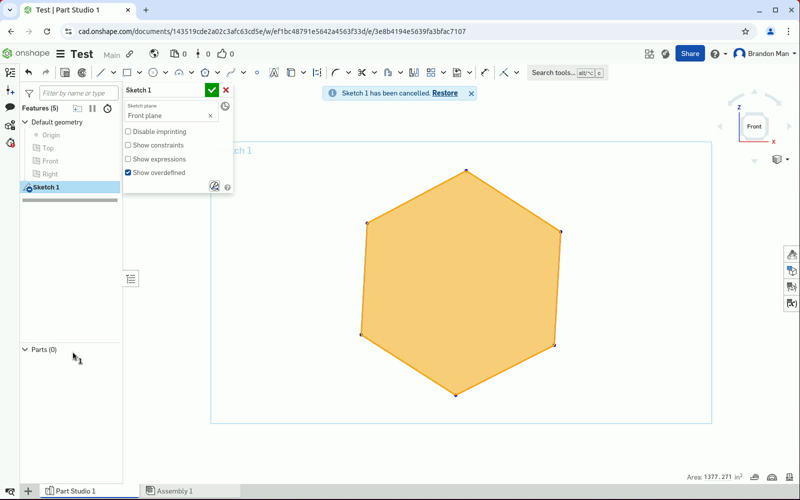
key(shift+y)
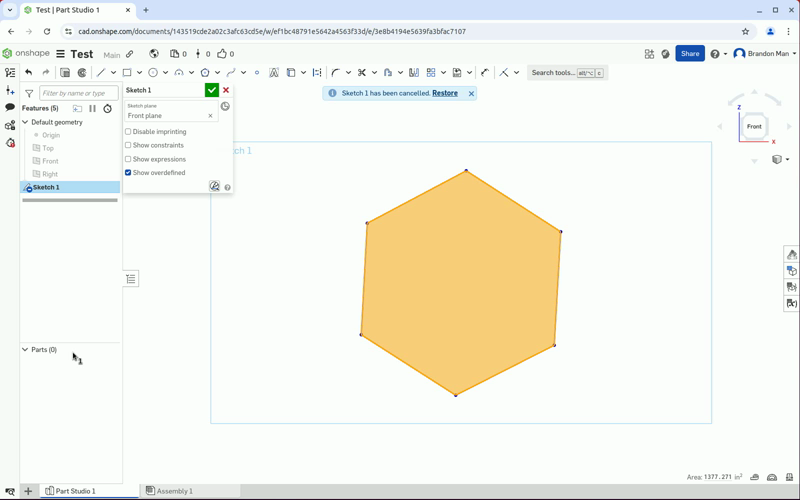
key(shift+e)
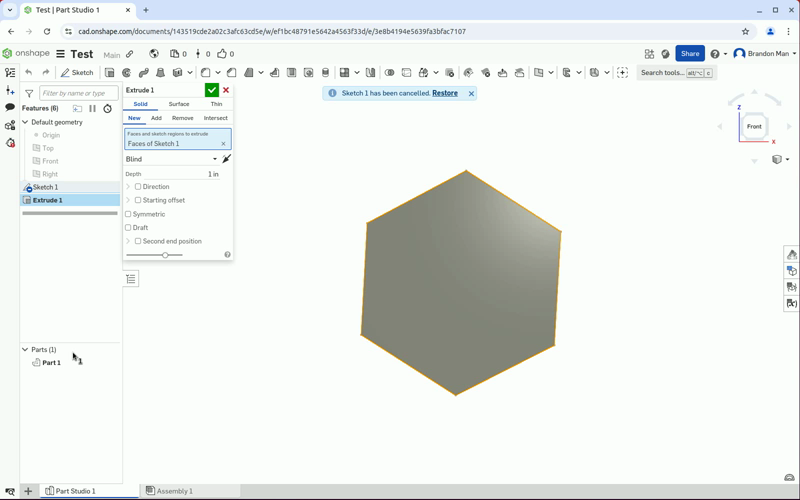
mouse_move(143, 106)
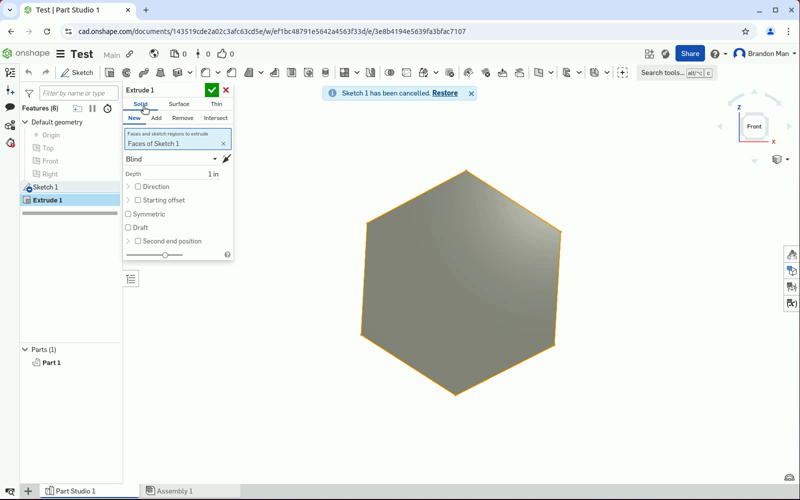
click(143, 106)
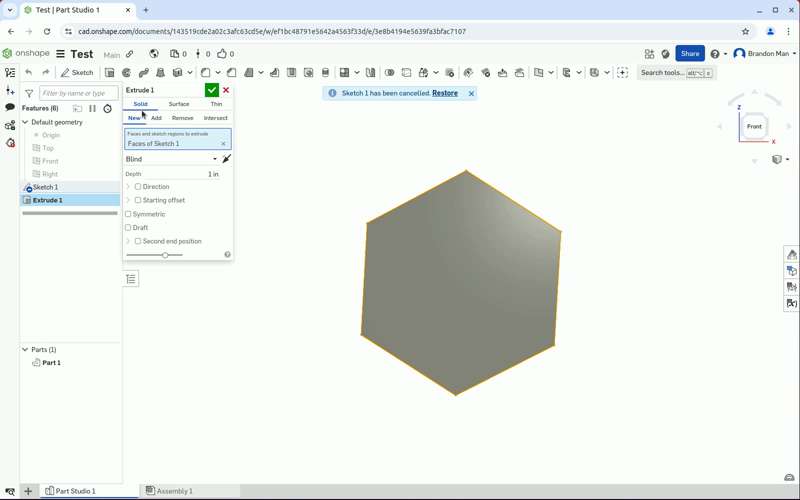
mouse_move(137, 120)
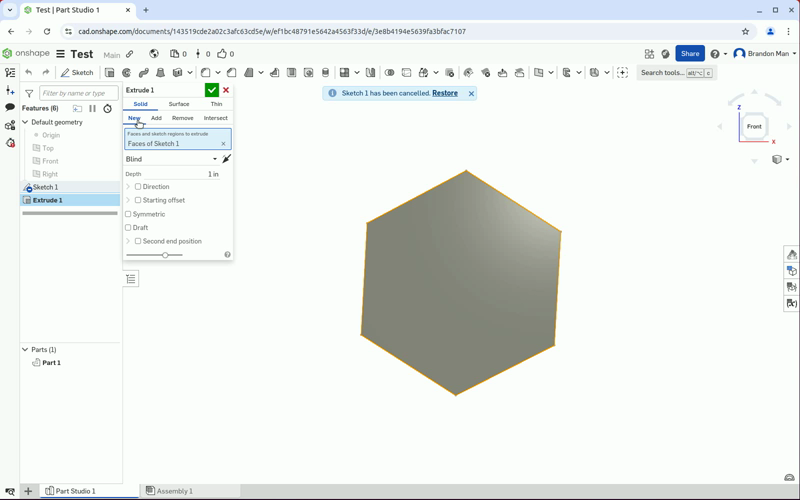
click(137, 120)
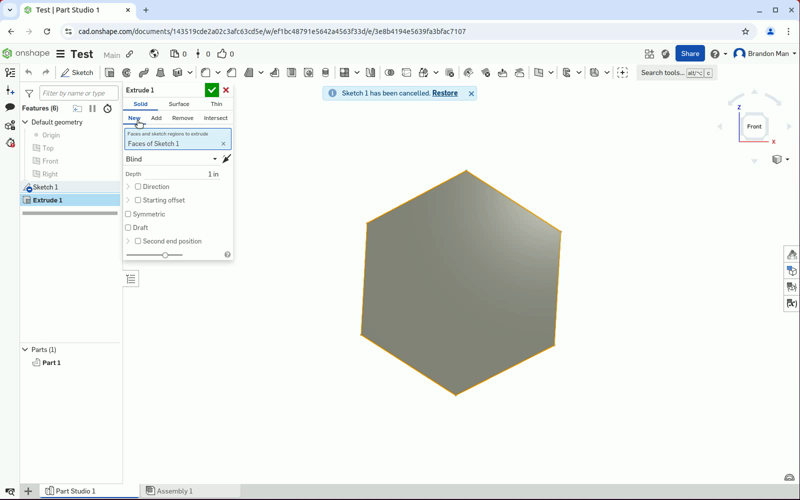
key(tab, 4)
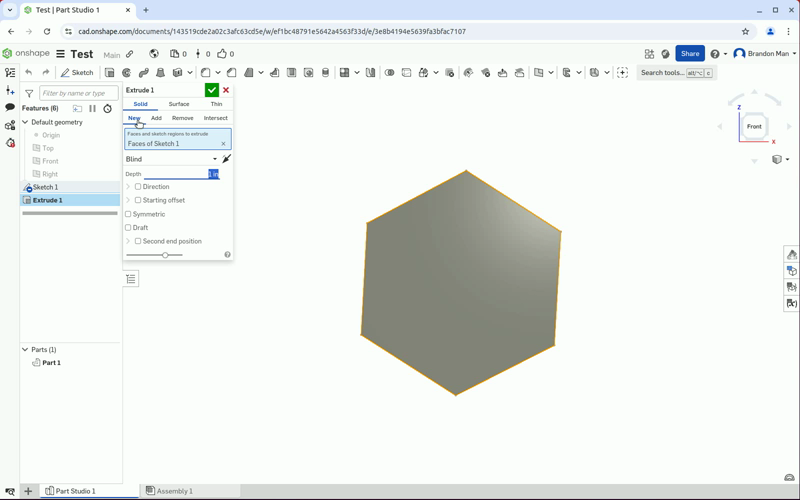
text(17.09)
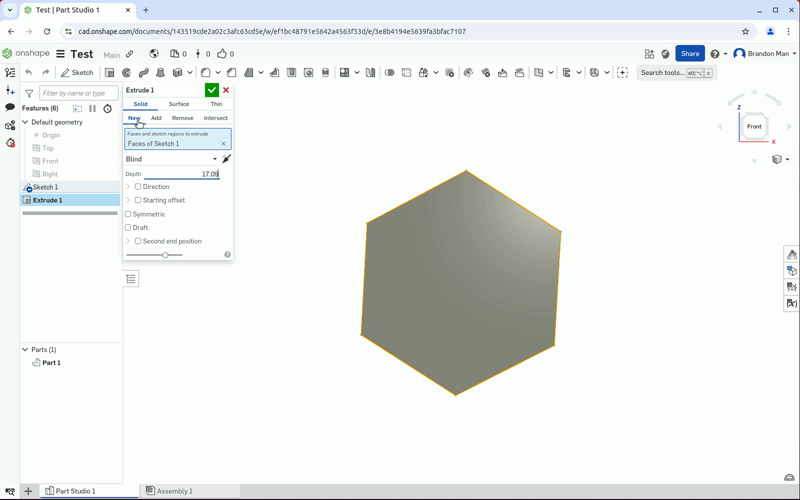
key(enter)
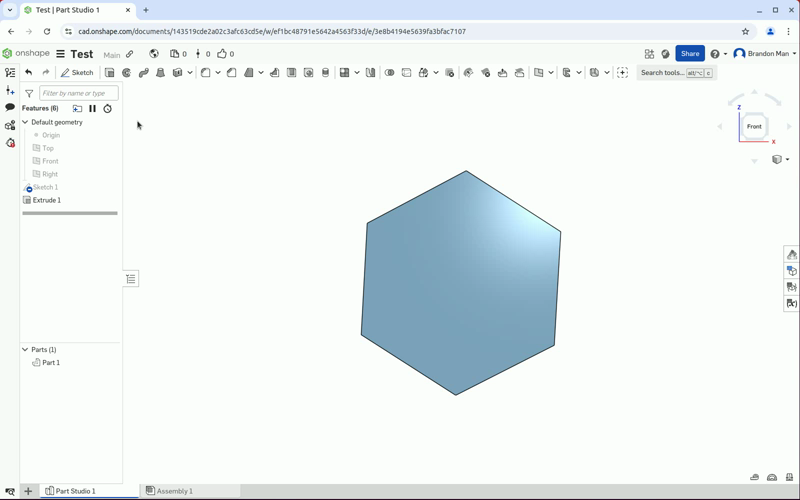
key(shift+h)
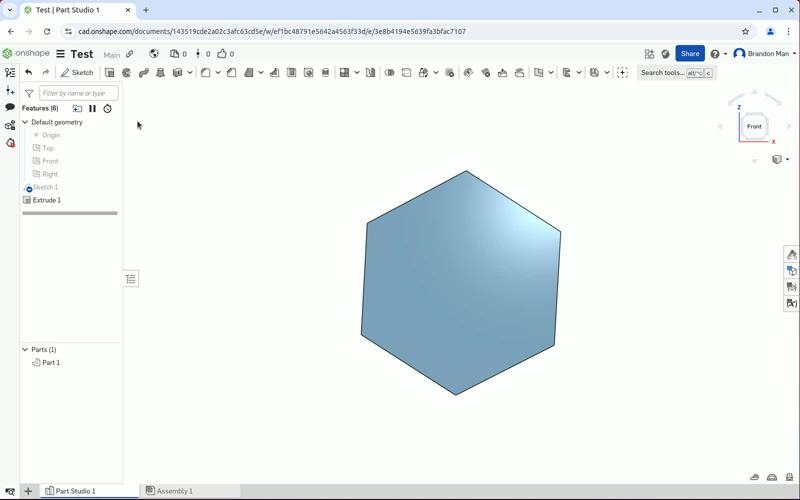
key(shift+h)
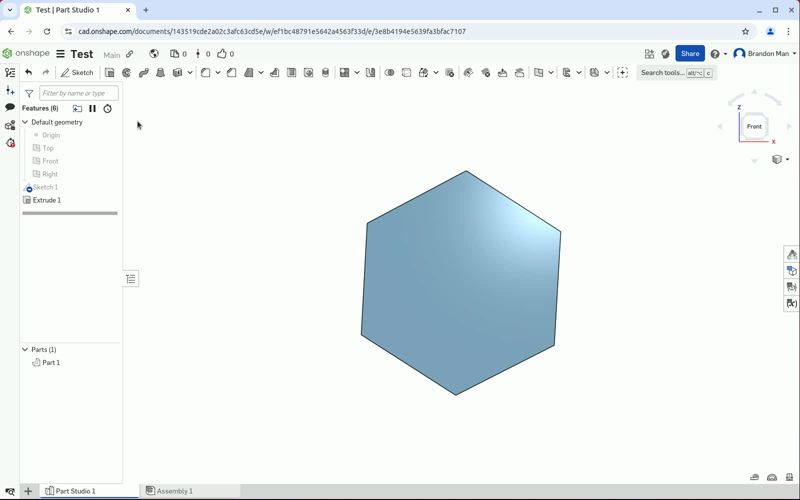
mouse_move(73, 189)
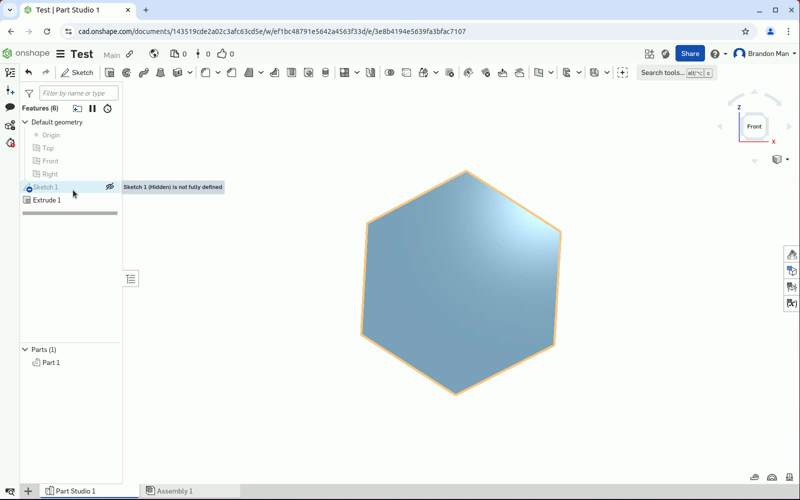
click(73, 189)
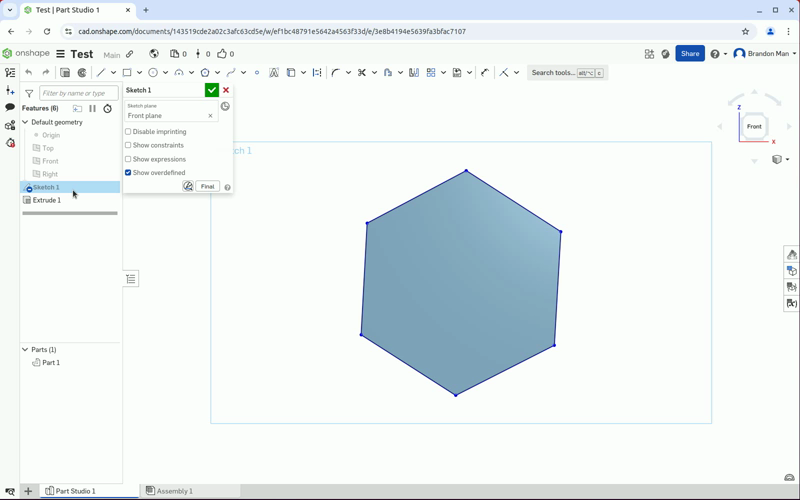
mouse_move(229, 92)
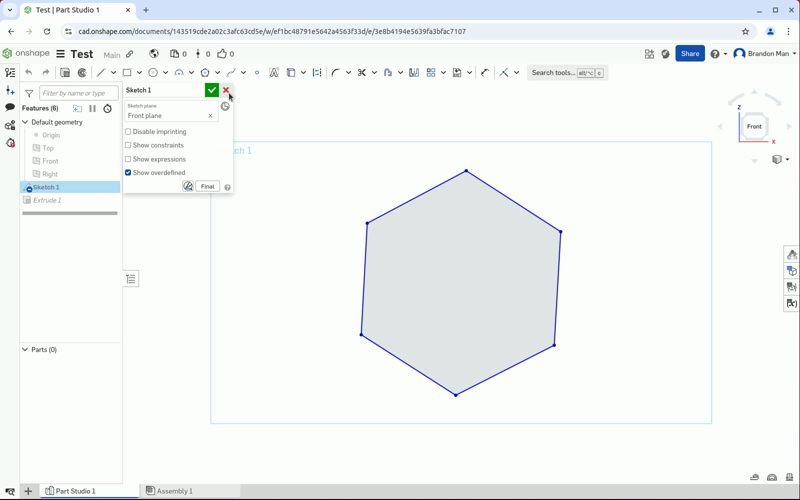
click(229, 92)
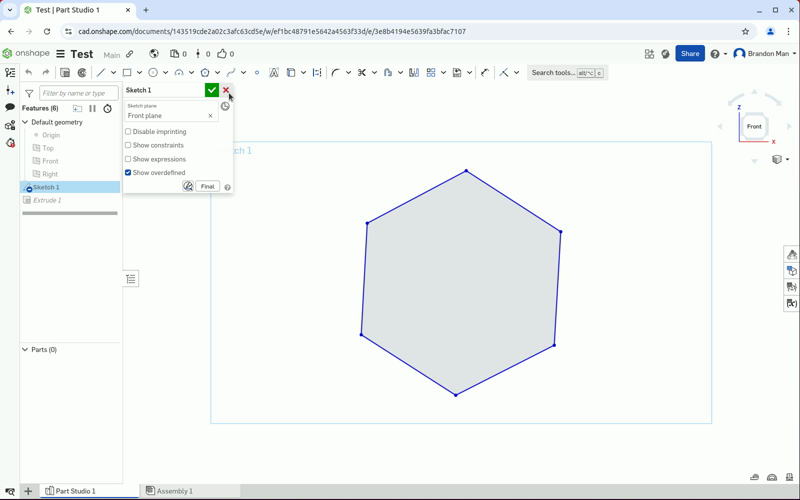
key(shift+s)
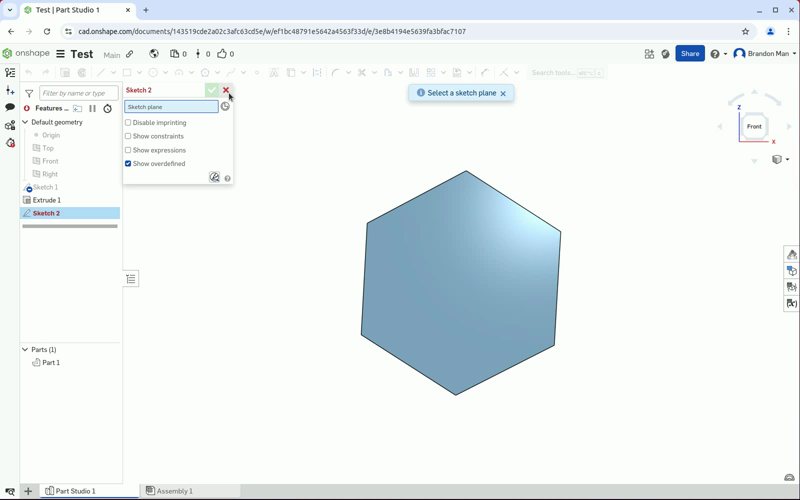
mouse_move(73, 163)
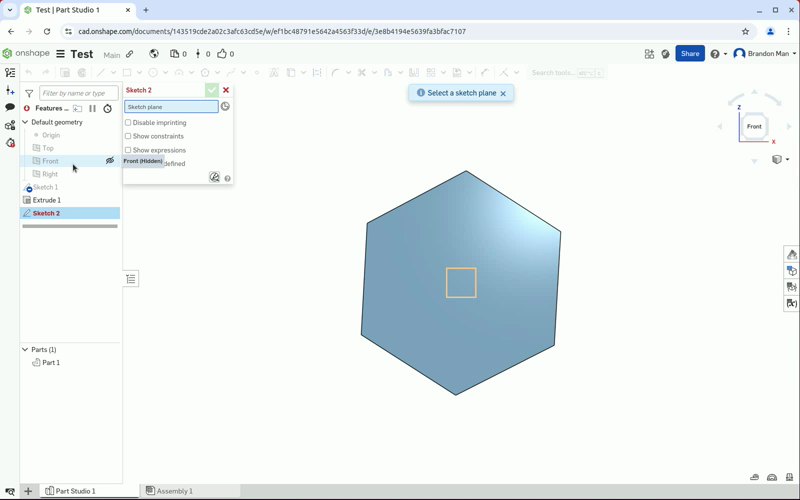
click(73, 163)
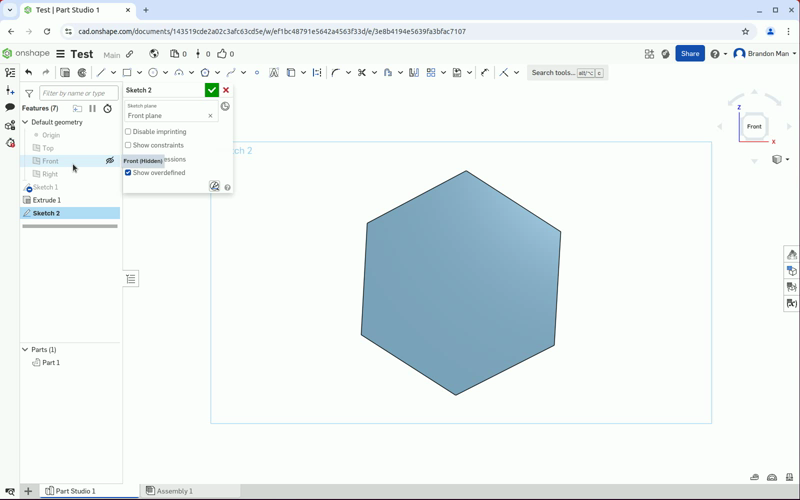
mouse_move(73, 352)
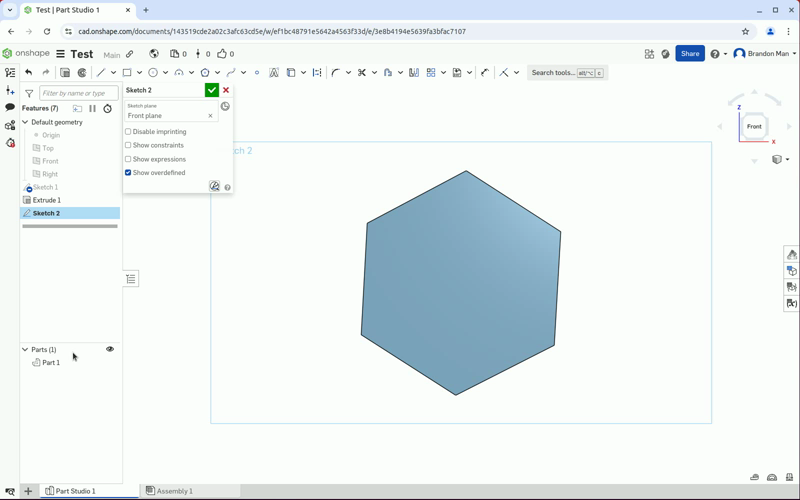
key(y)
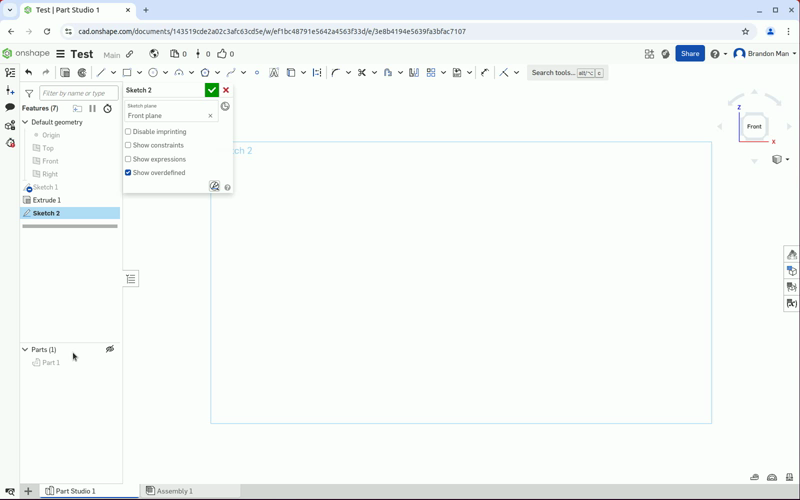
key(c)
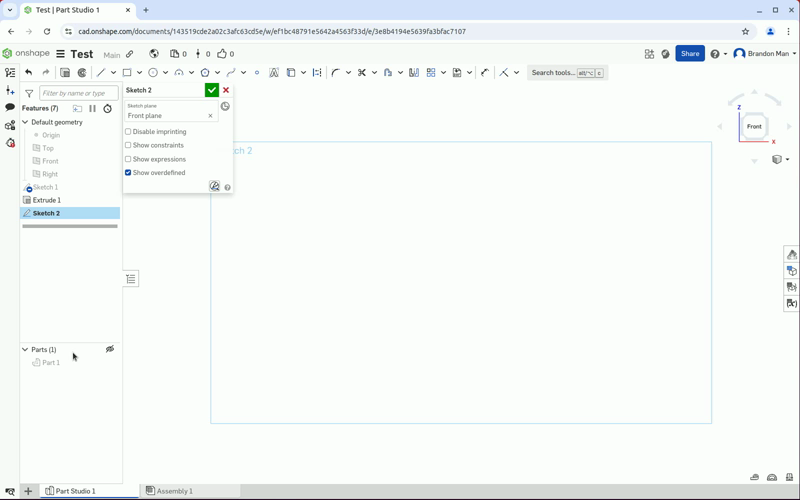
key_down(shift)
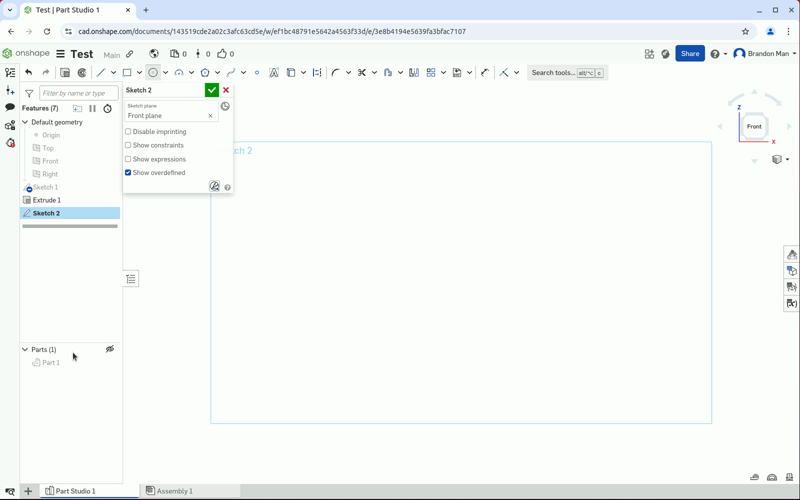
mouse_move(461, 282)
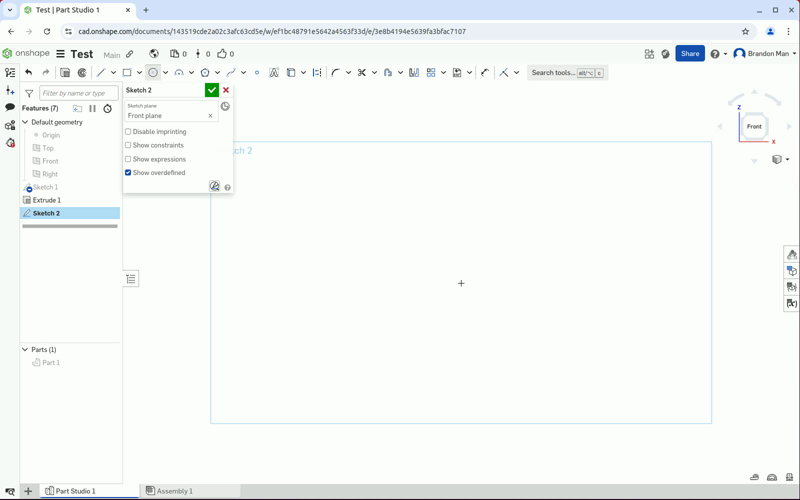
click(461, 282)
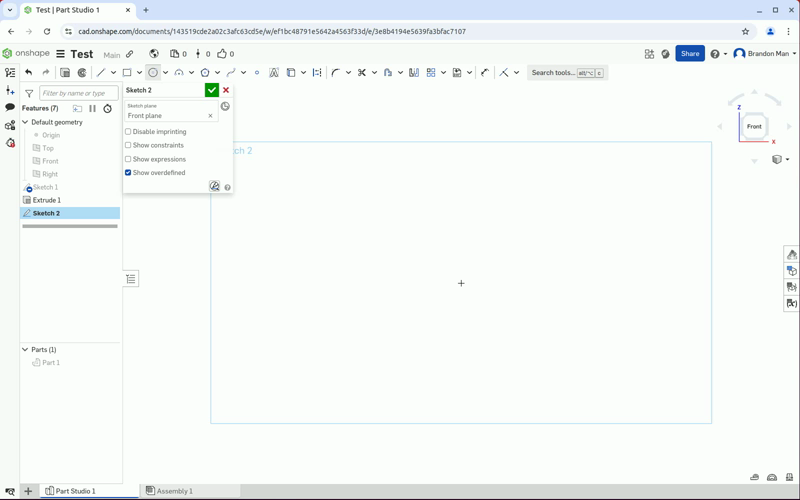
key_up(shift)
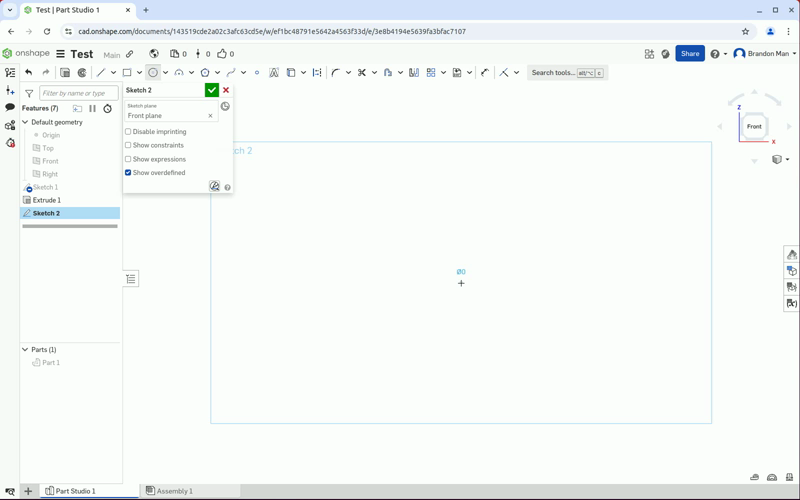
mouse_move(514, 282)
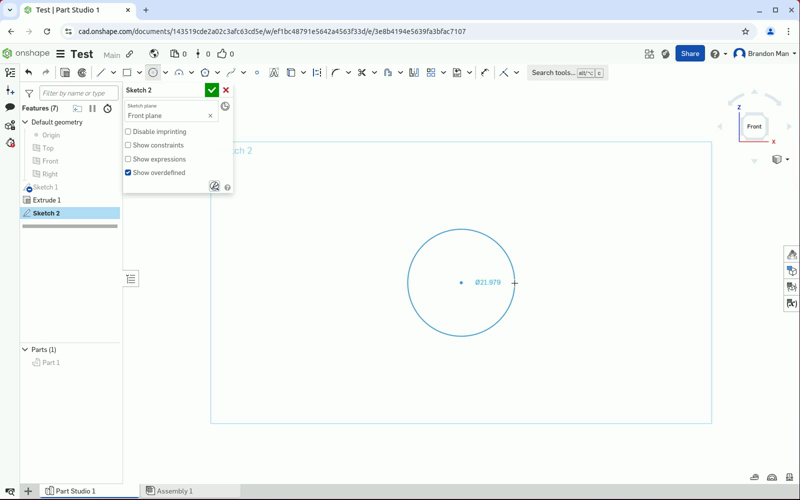
click(514, 282)
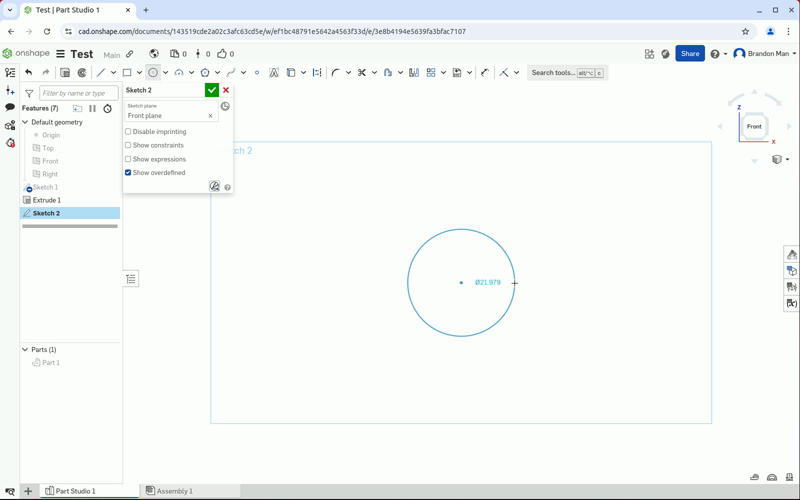
key(esc)
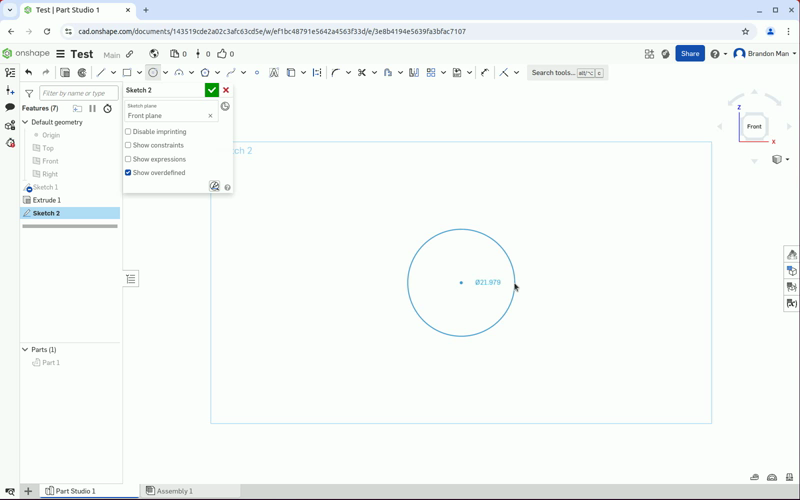
mouse_move(497, 259)
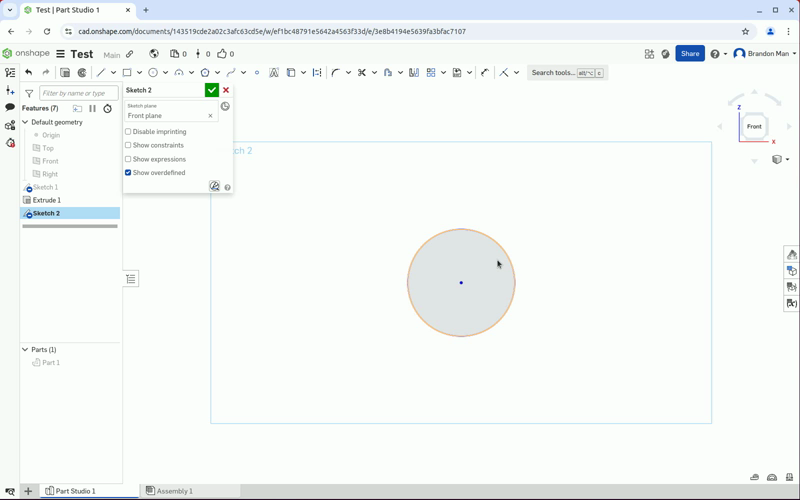
click(497, 259)
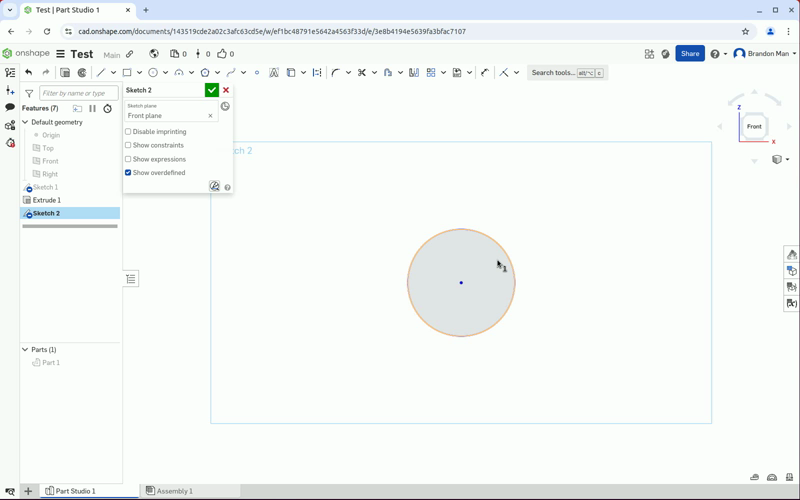
mouse_move(73, 352)
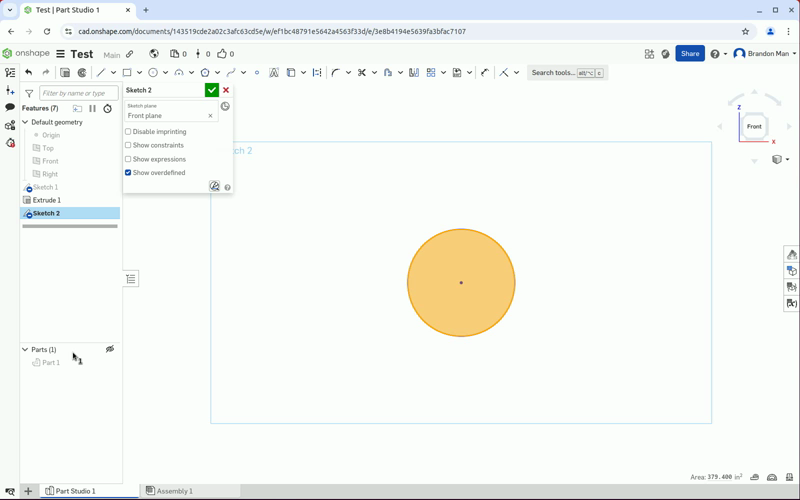
key(shift+y)
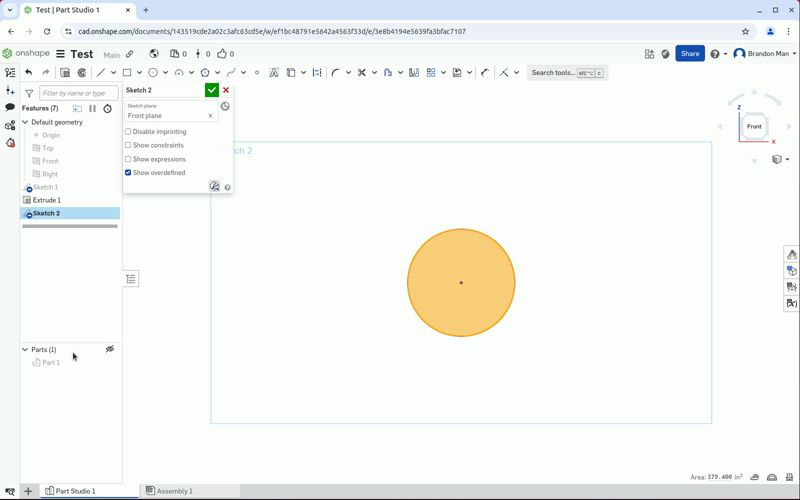
key(shift+e)
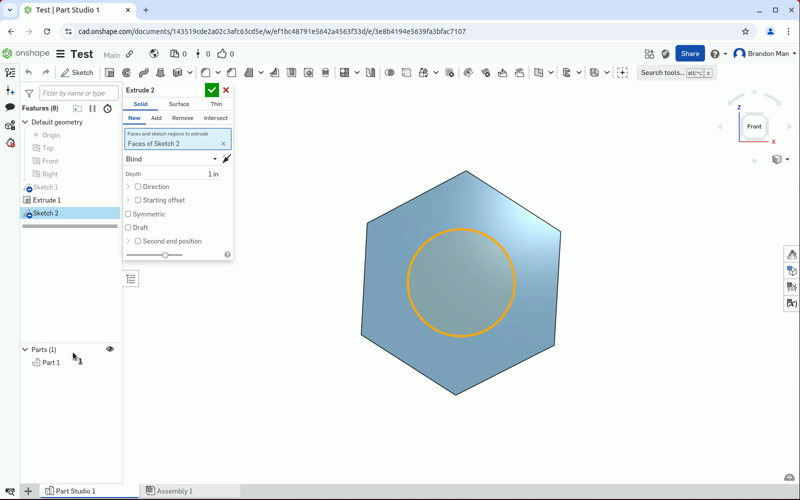
mouse_move(143, 106)
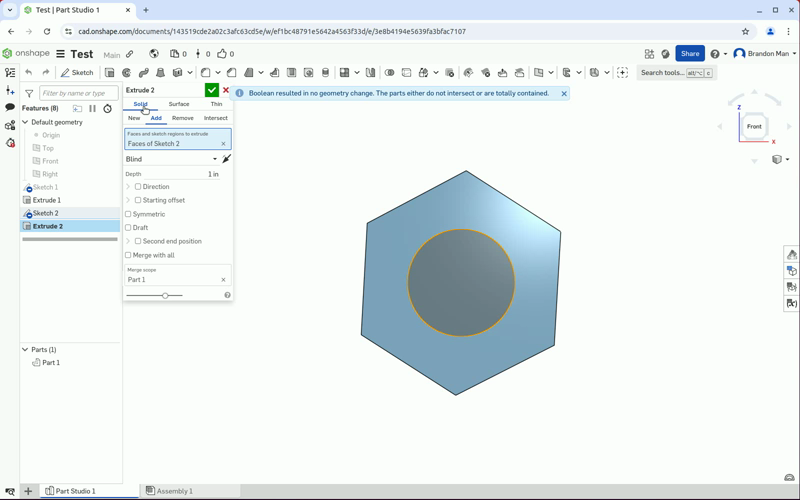
click(143, 106)
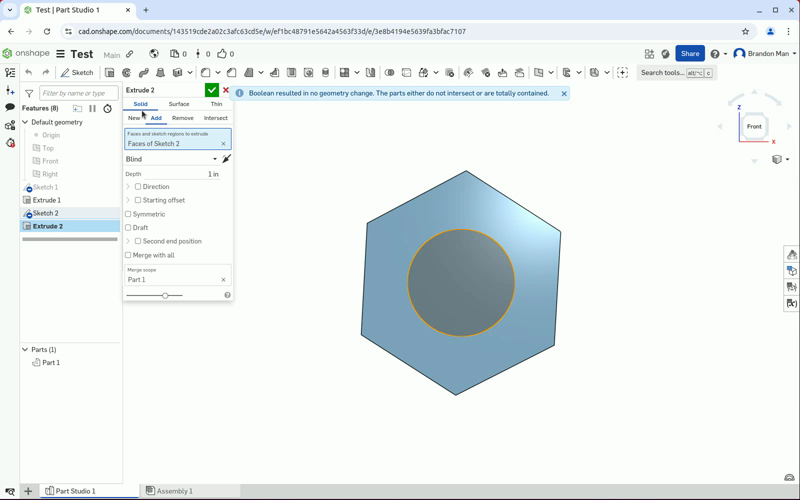
mouse_move(137, 120)
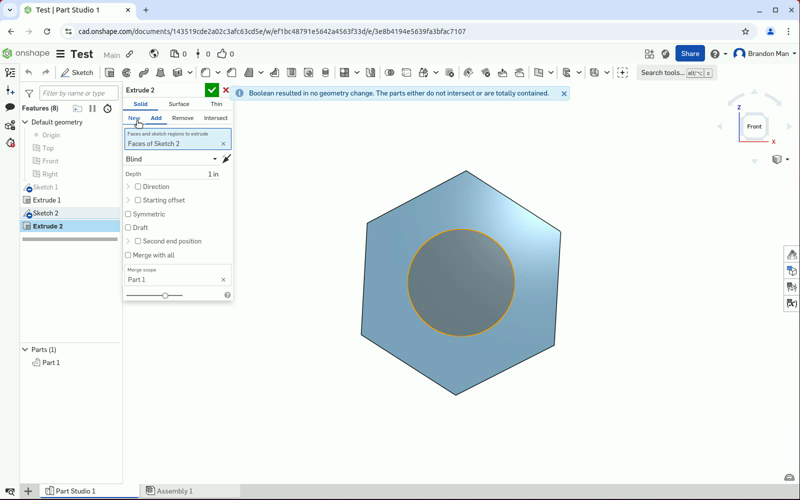
click(137, 120)
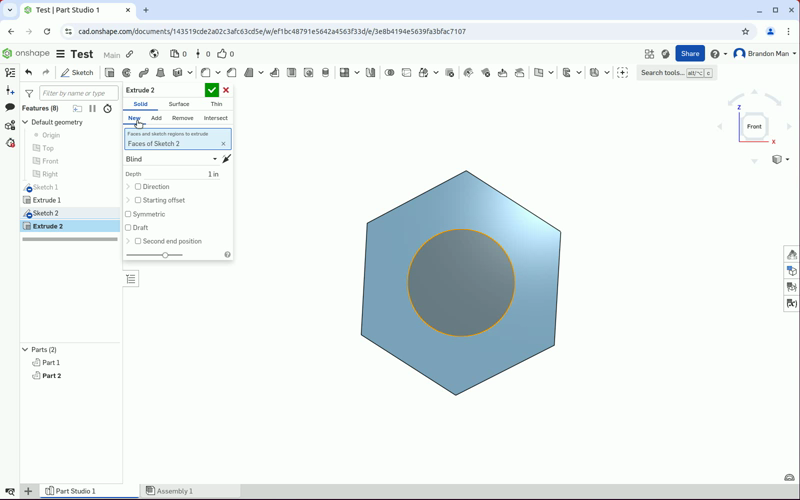
key(tab, 4)
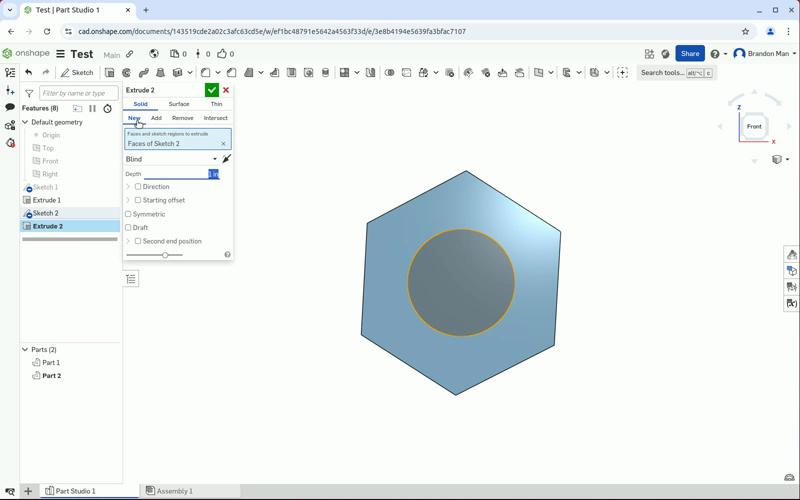
text(17.09)
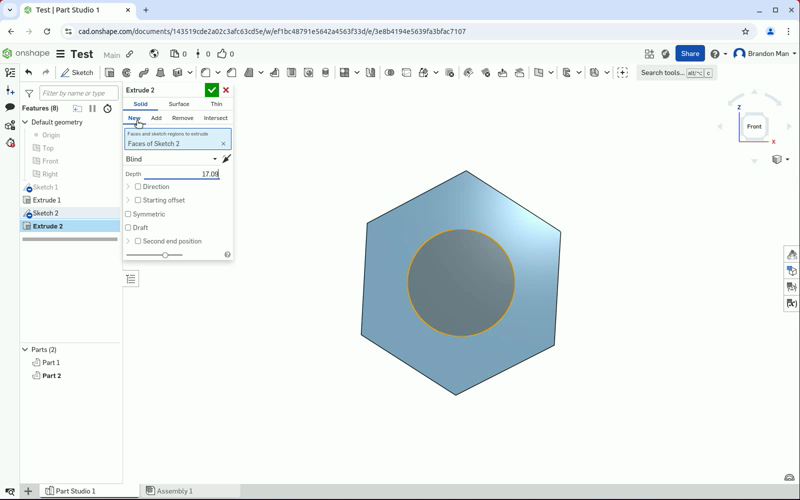
key(enter)
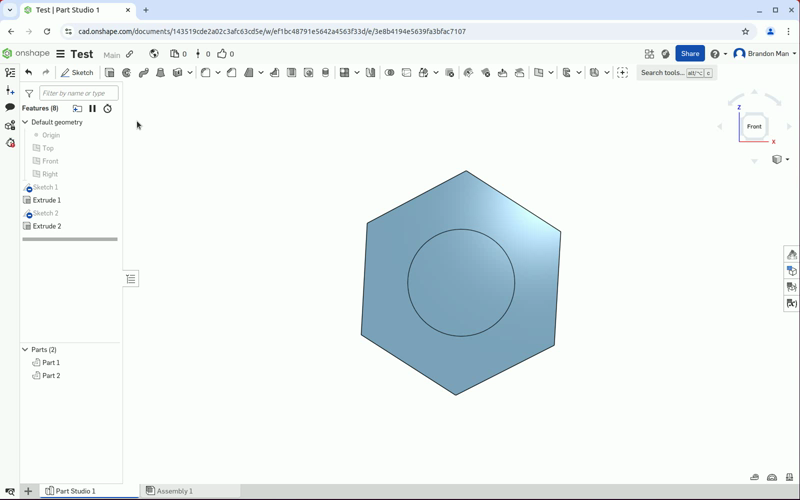
key(shift+h)
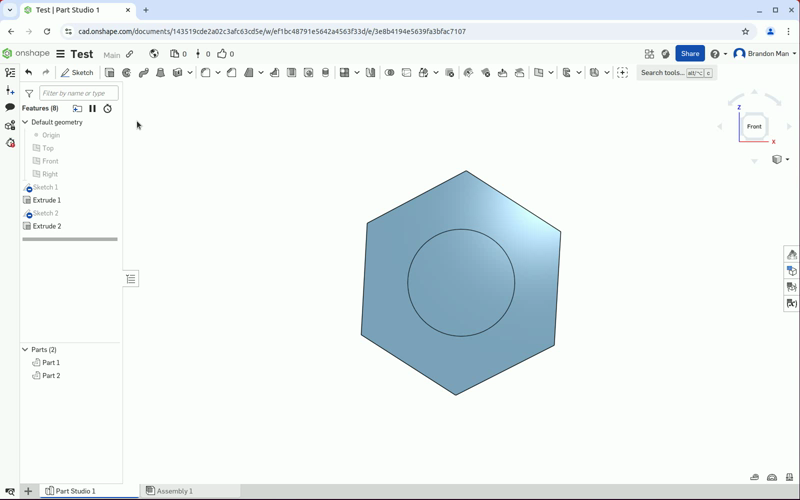
key(shift+h)
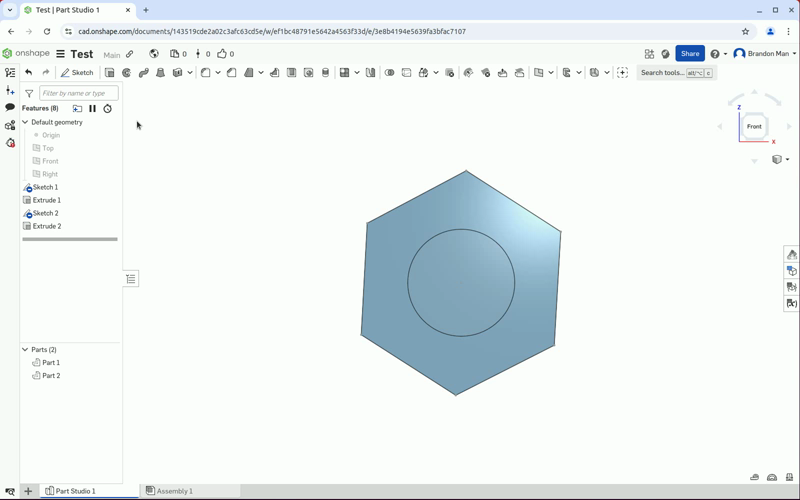
key(shift+7)
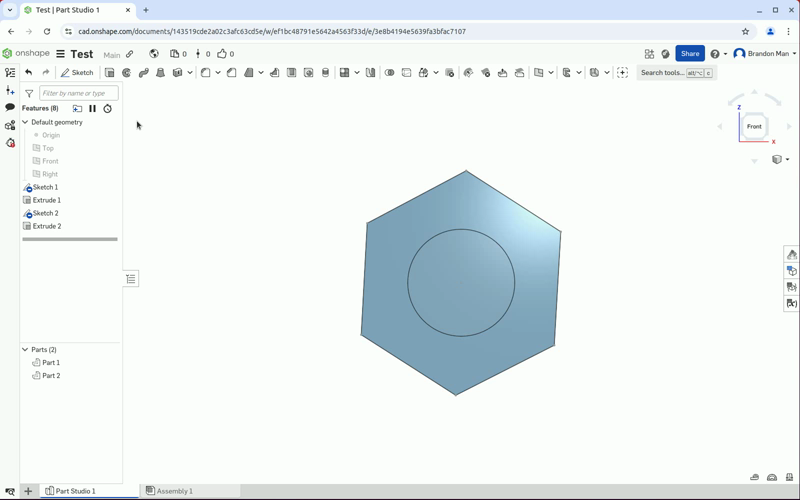
key(left, 2)
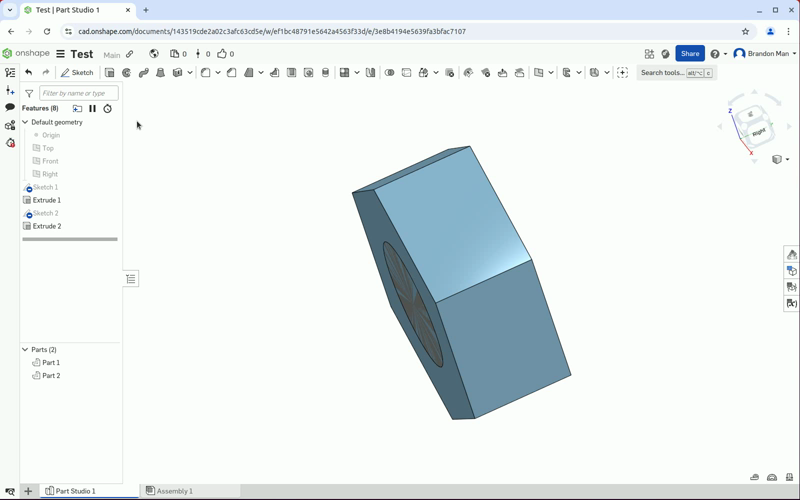
key(down, 2)
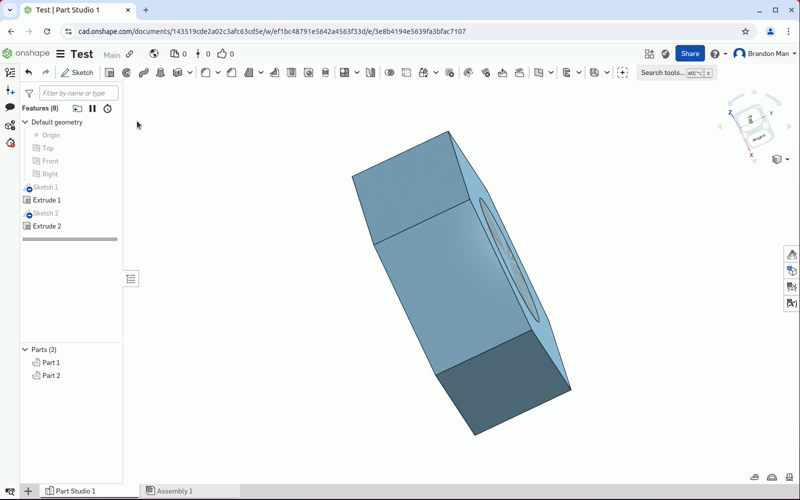
key(up, 2)
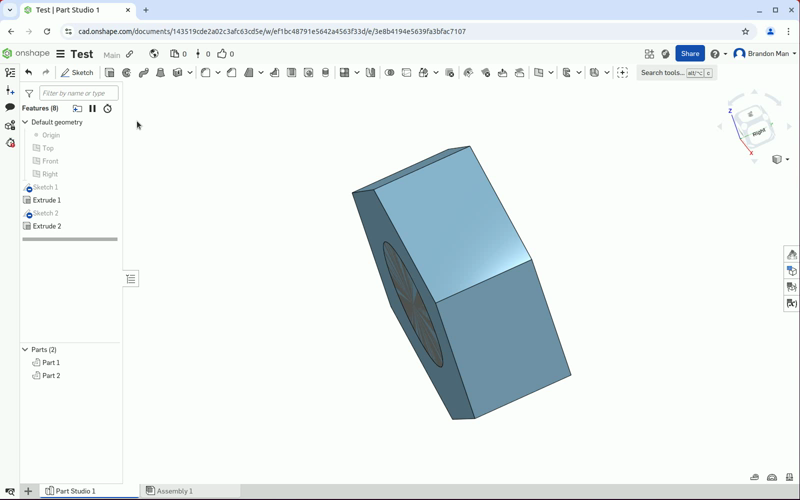
key(right, 2)
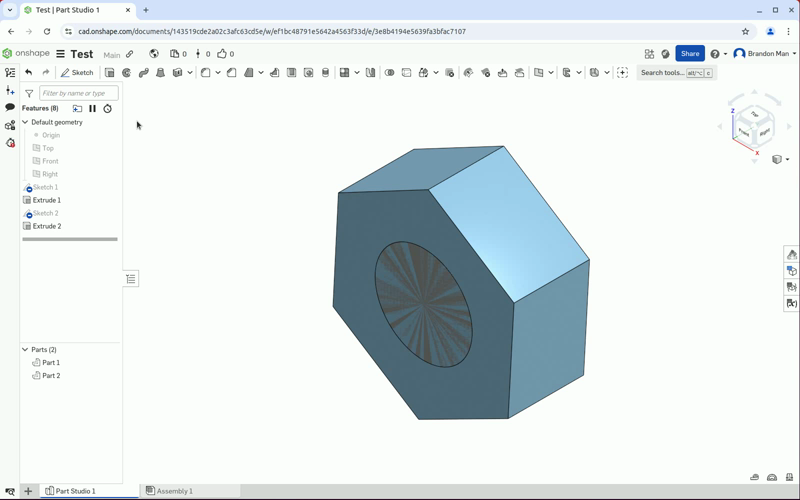
mouse_move(73, 189)
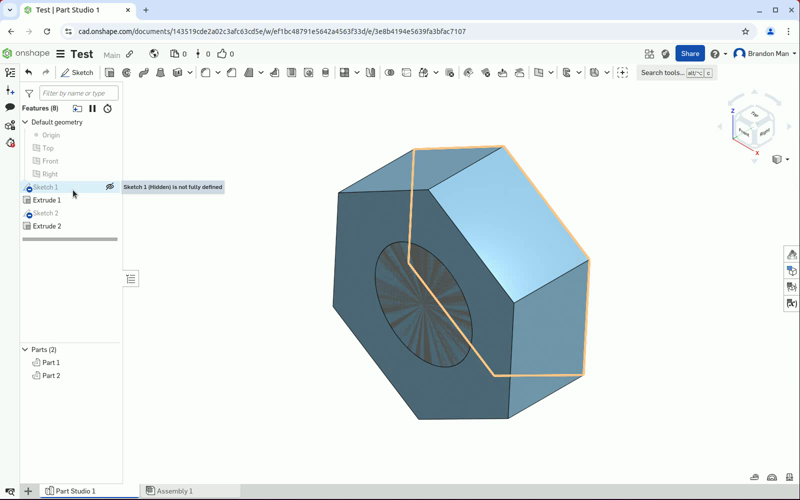
click(73, 189)